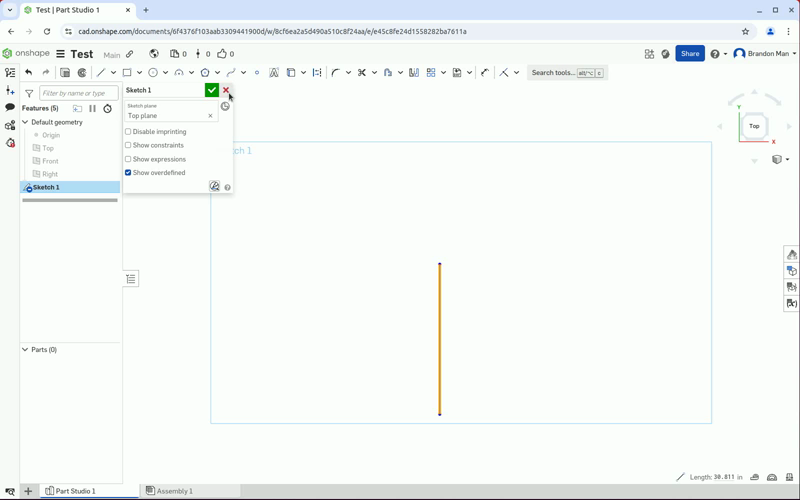
key(shift+h)
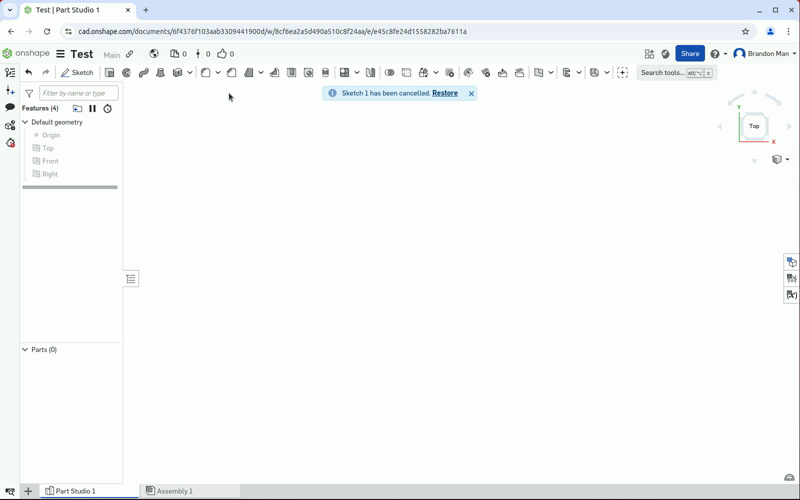
mouse_move(73, 352)
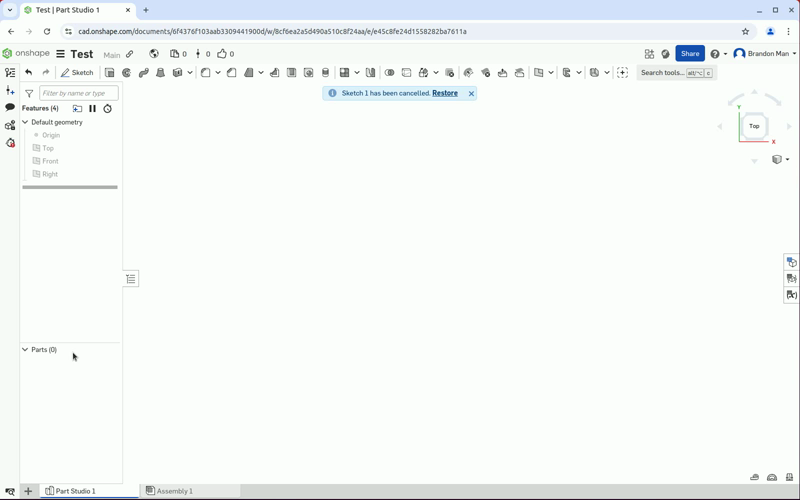
key(y)
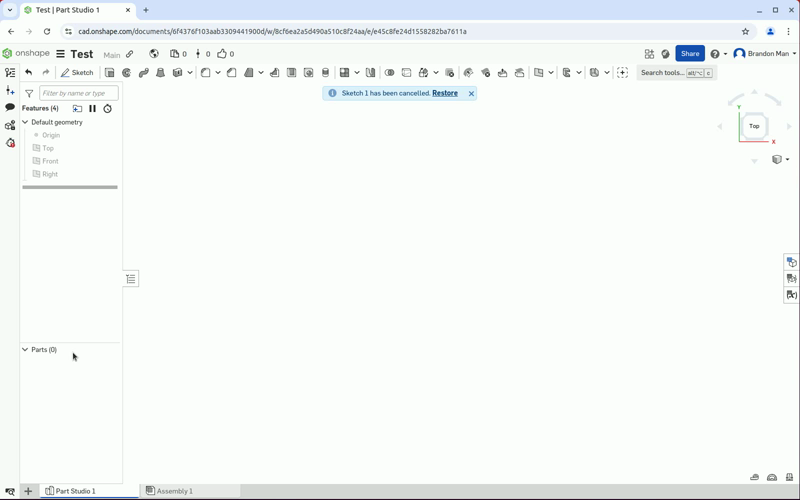
key(shift+p)
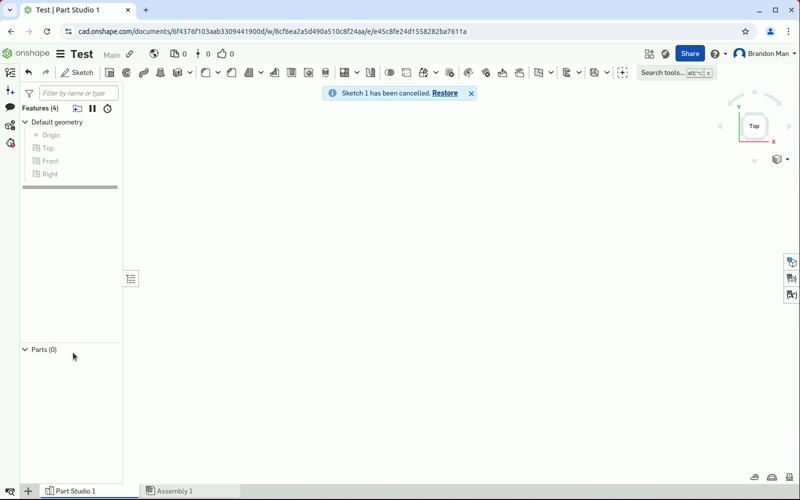
key(space)
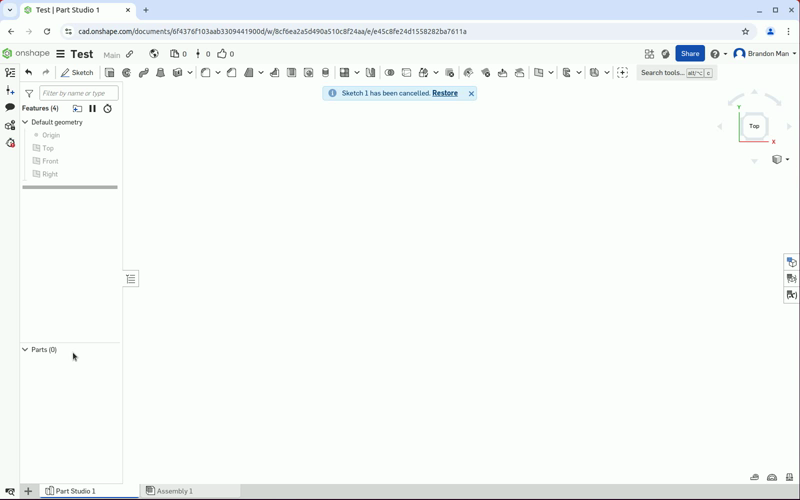
key_down(shift)
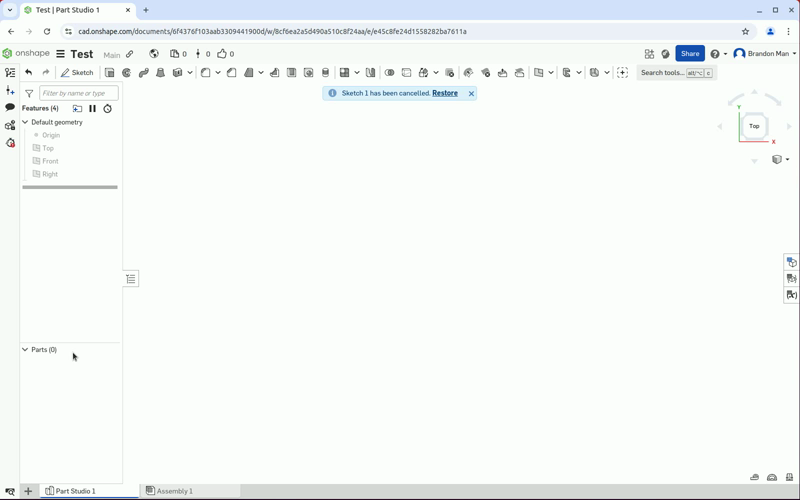
key(up)
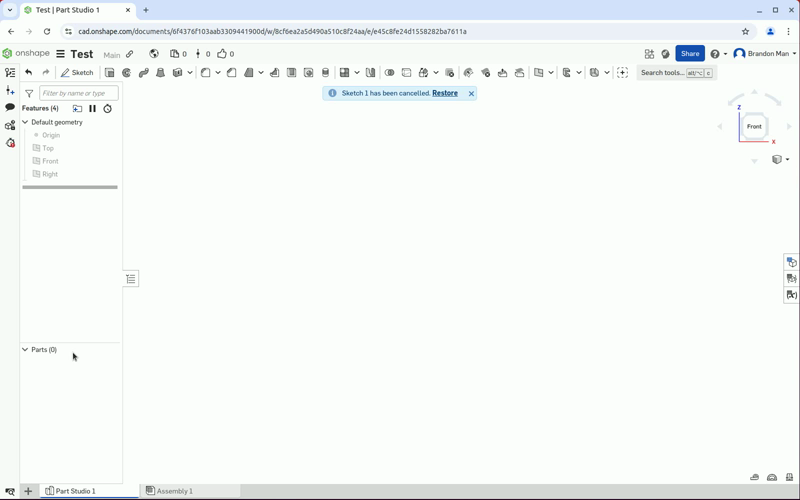
key_up(shift)
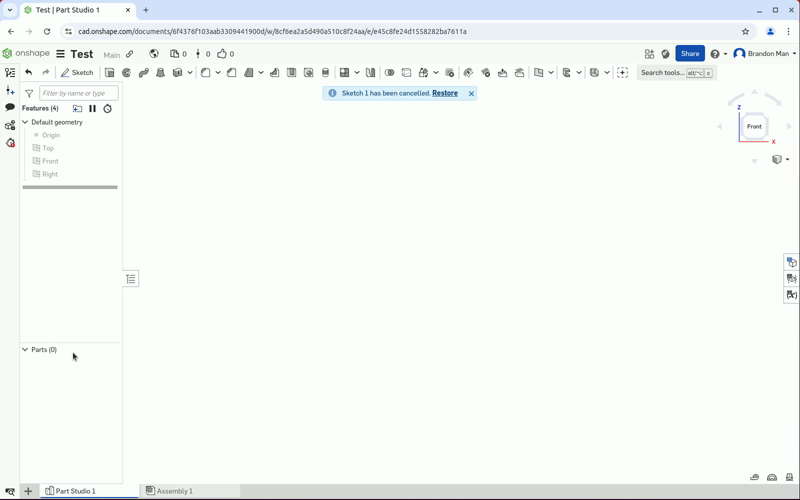
key(space)
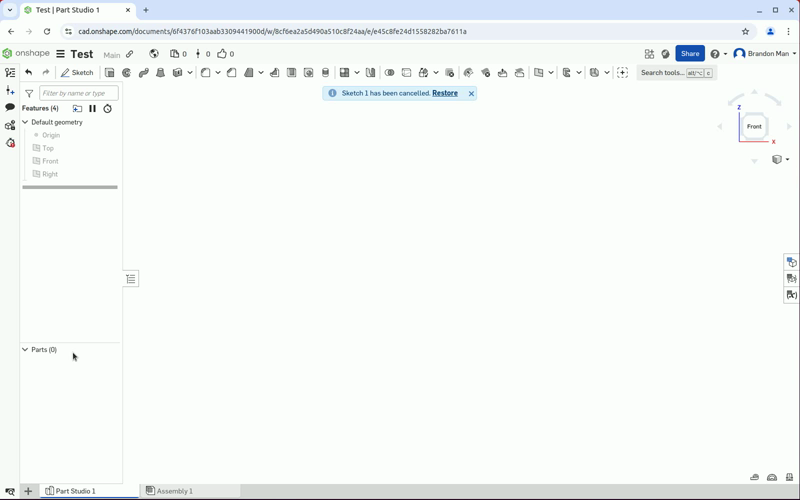
key_down(shift)
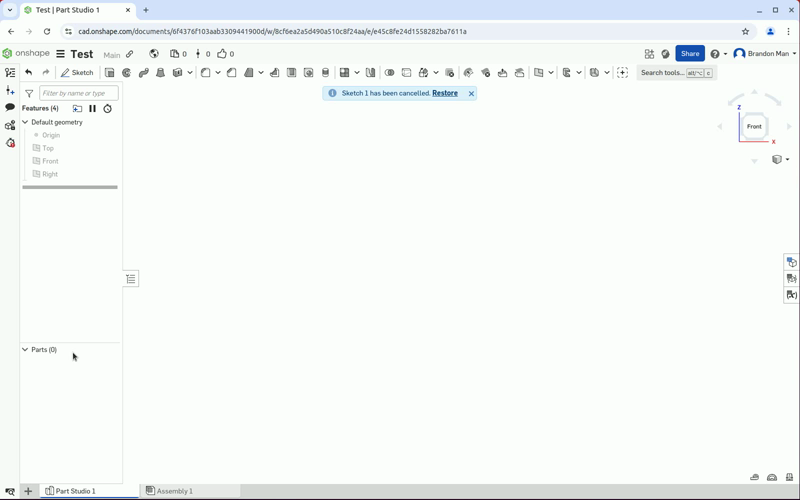
key(left)
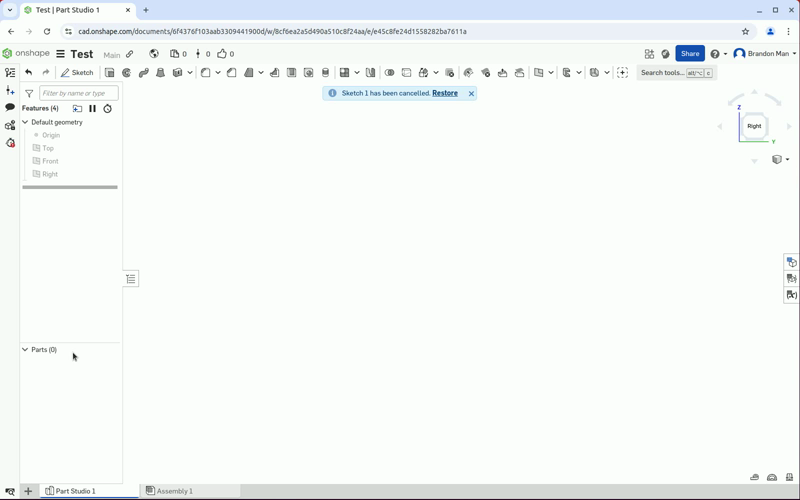
key_up(shift)
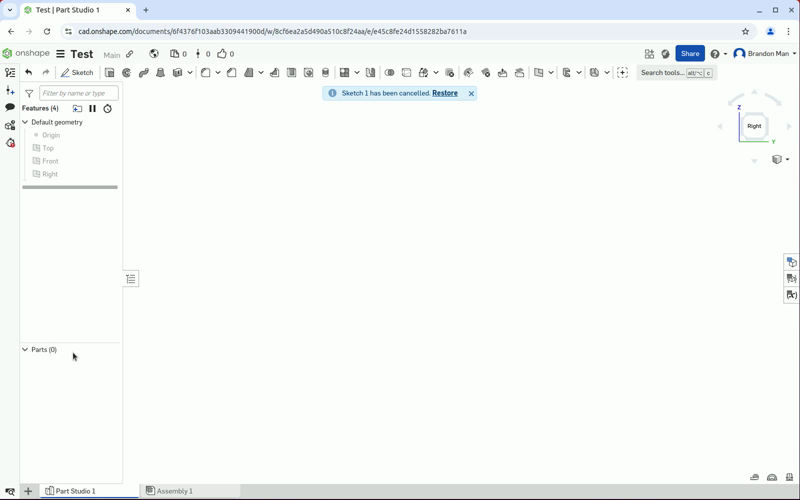
mouse_move(73, 352)
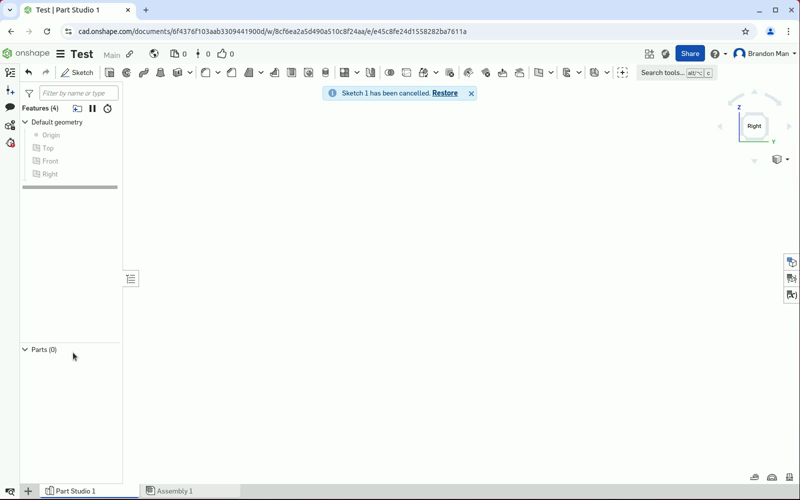
key(shift+y)
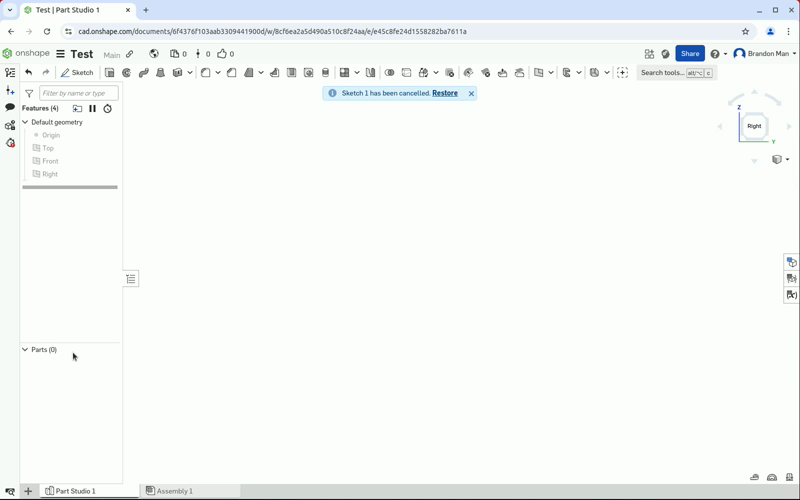
key(shift+s)
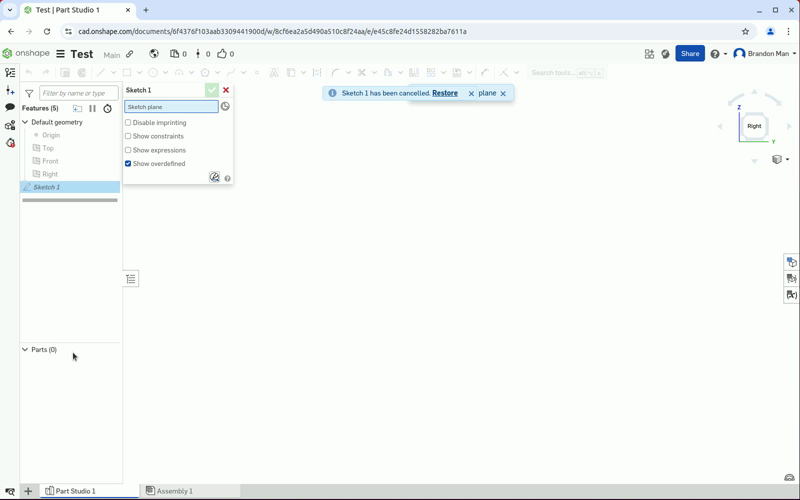
mouse_move(73, 176)
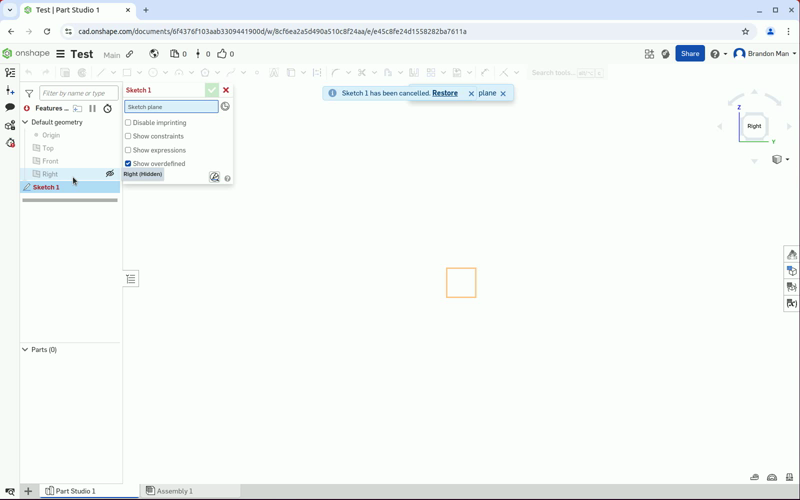
click(73, 176)
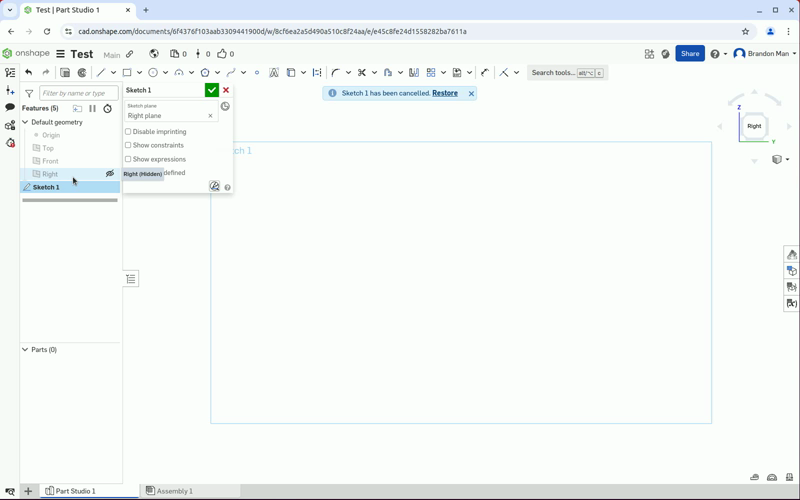
mouse_move(73, 352)
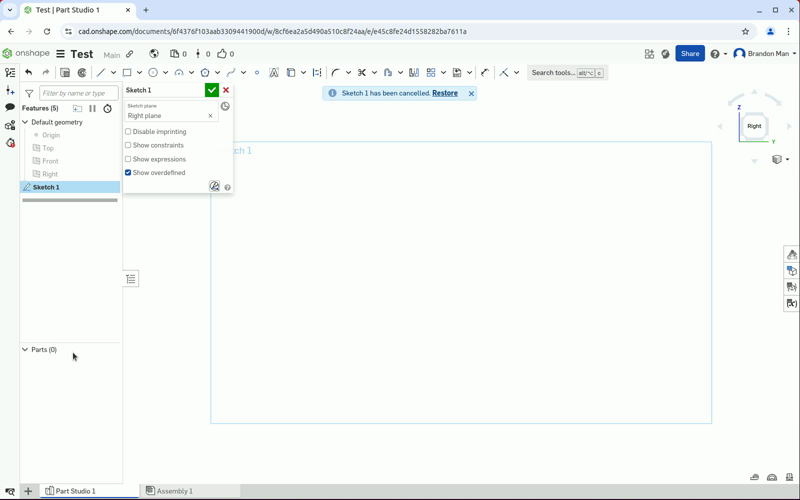
key(y)
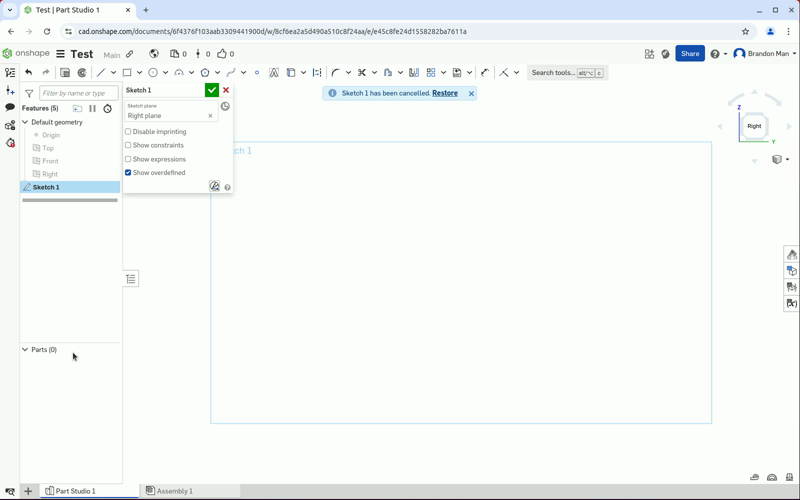
key(l)
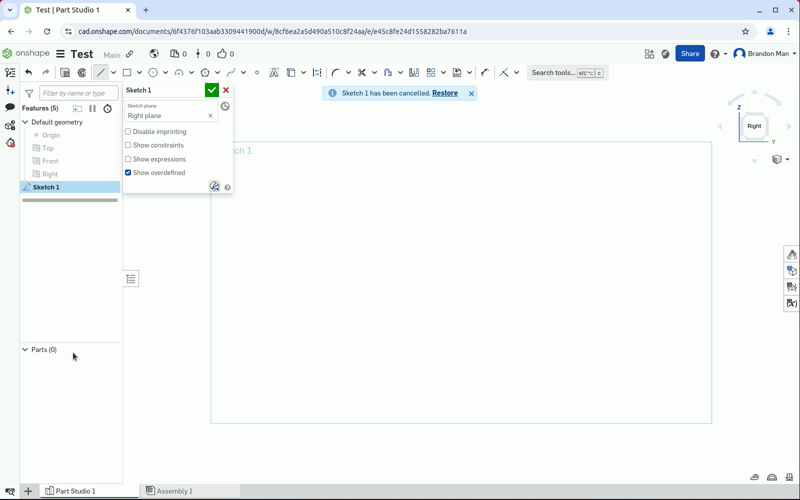
key_down(shift)
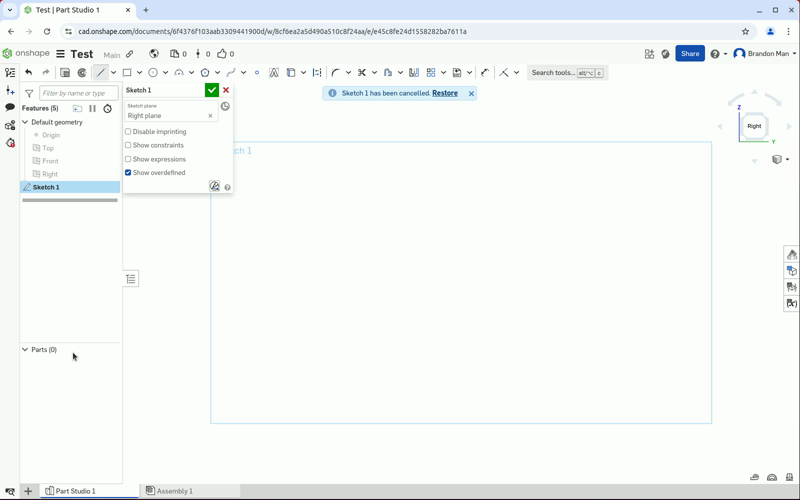
mouse_move(422, 282)
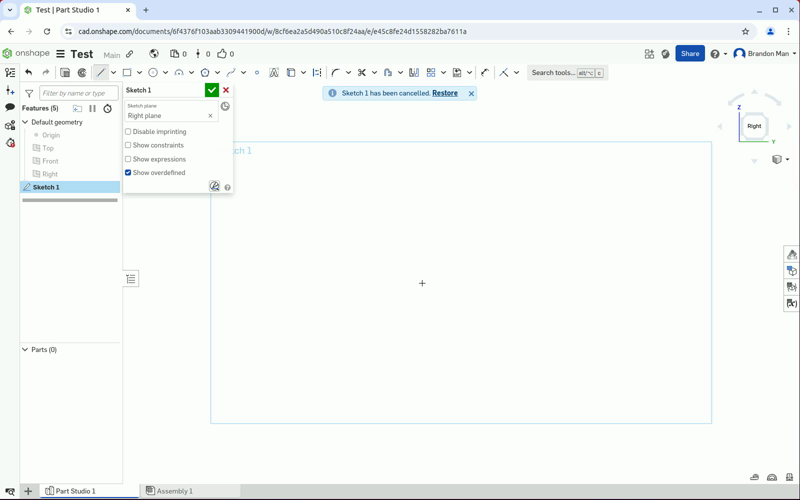
click(422, 282)
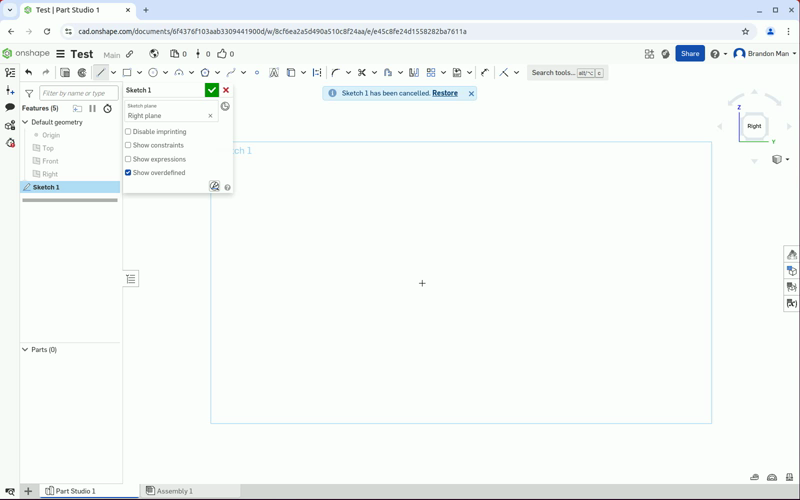
key_up(shift)
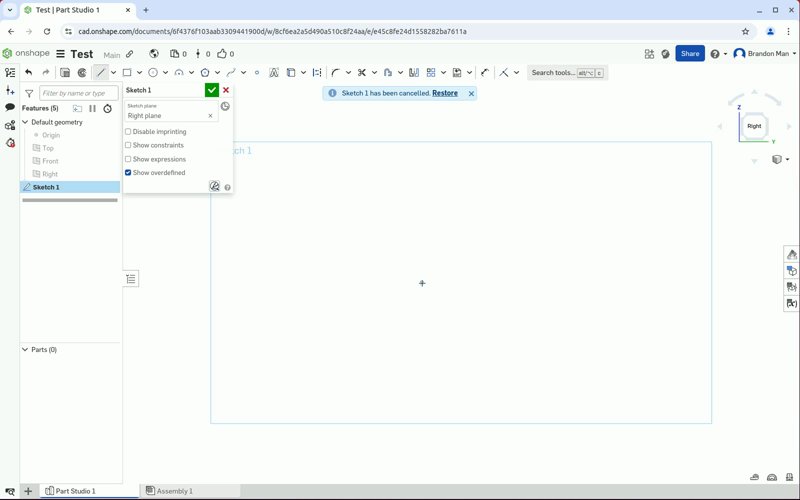
key_down(shift)
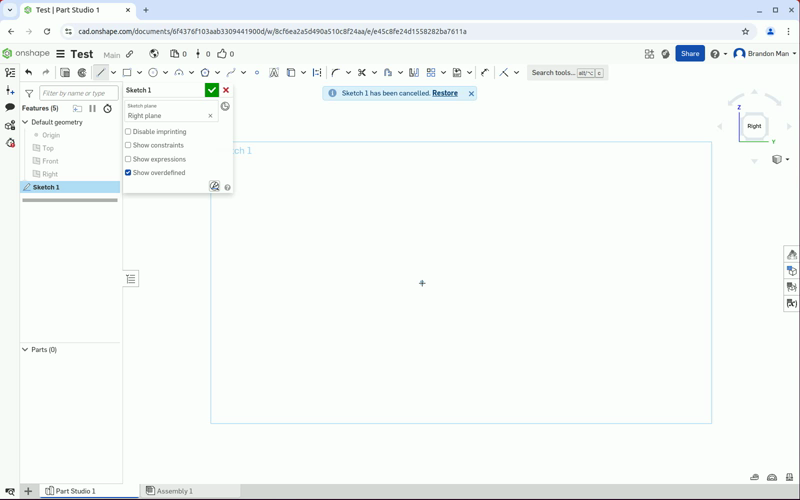
mouse_move(452, 282)
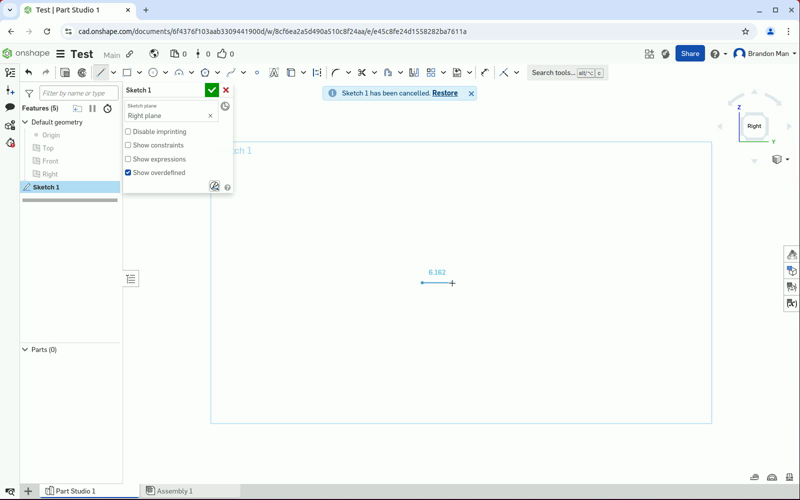
mouse_move(460, 282)
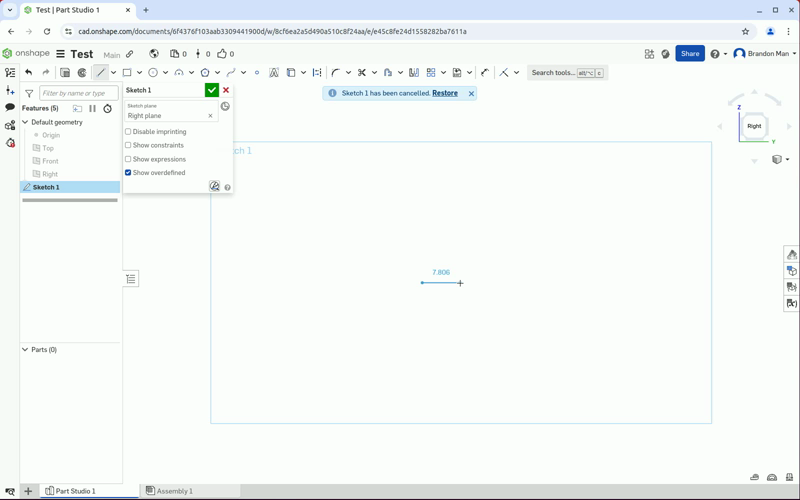
click(460, 282)
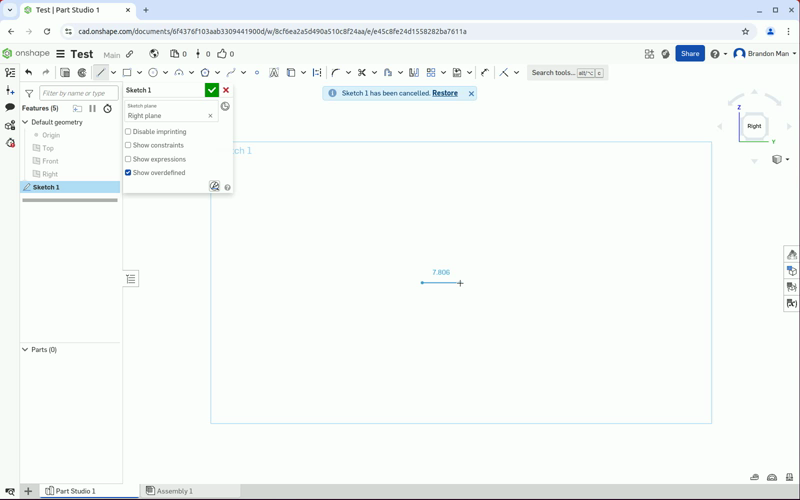
key_up(shift)
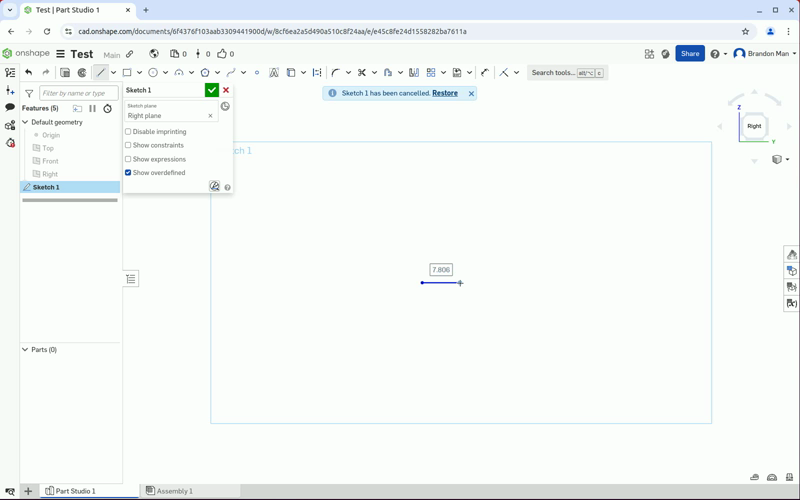
key_down(shift)
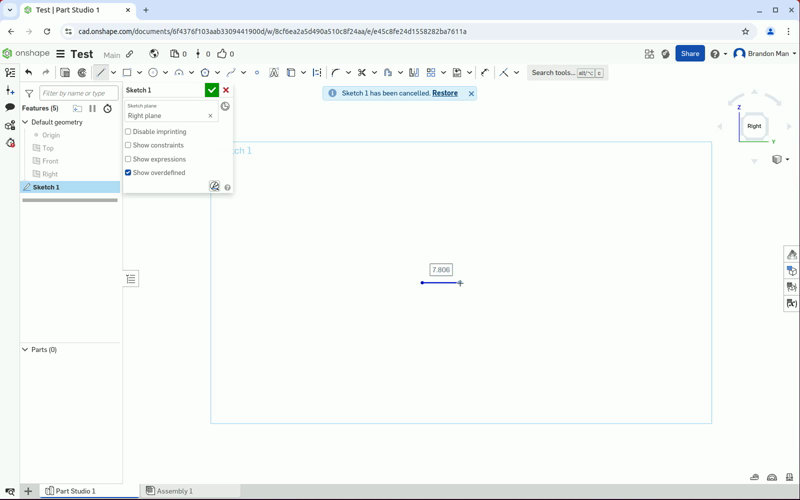
mouse_move(490, 282)
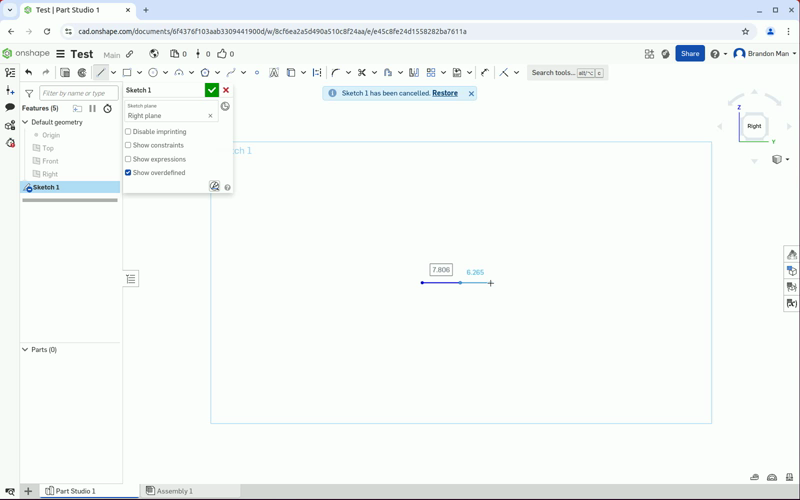
mouse_move(460, 225)
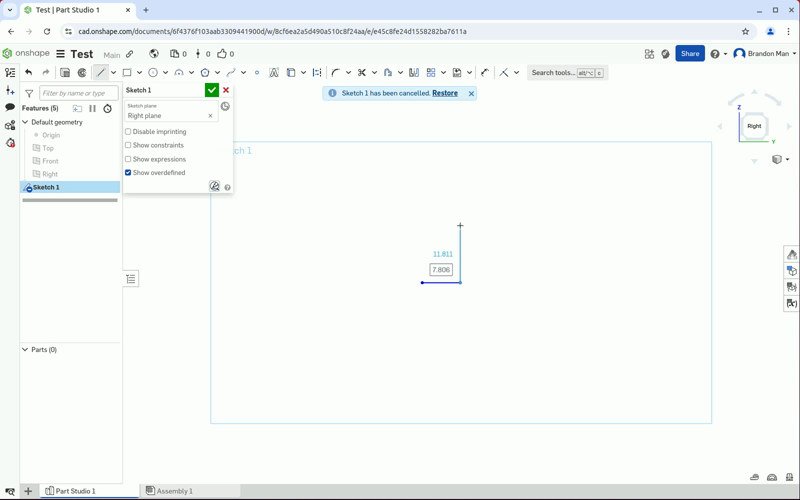
click(460, 225)
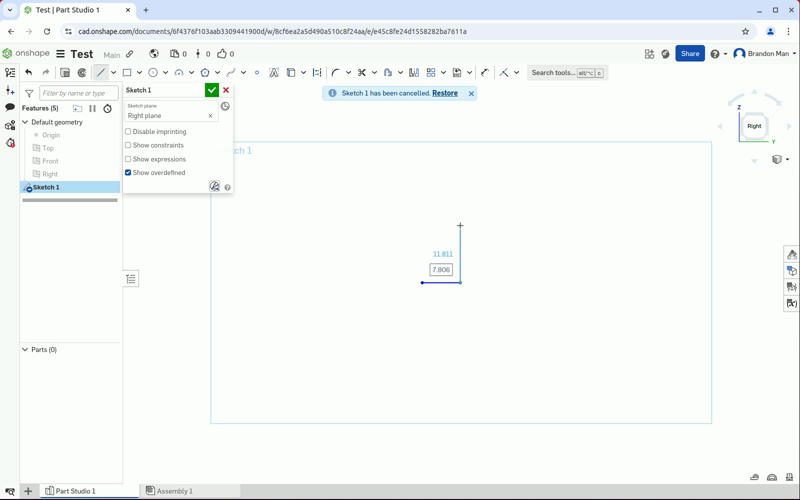
key_up(shift)
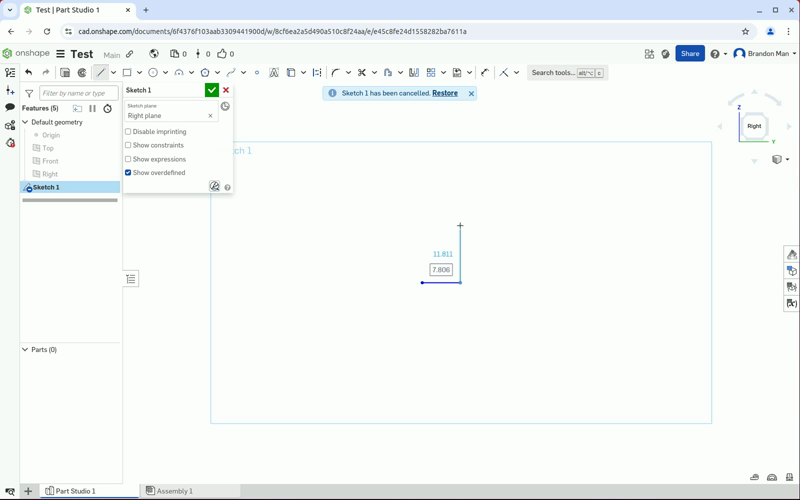
key_down(shift)
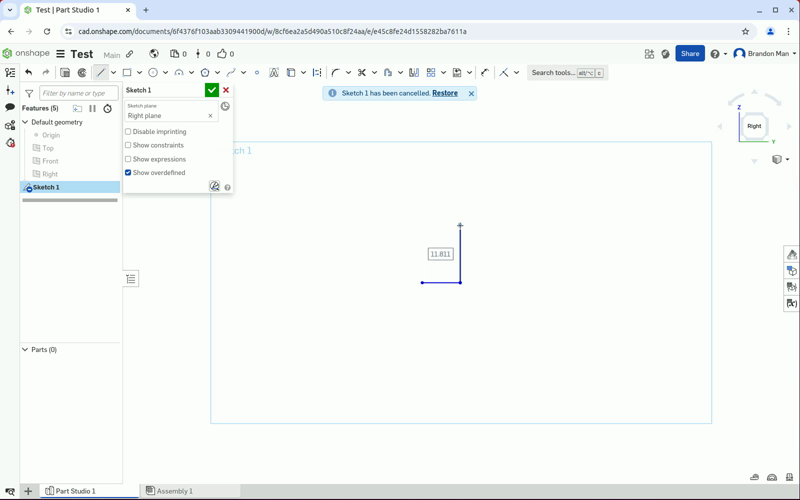
mouse_move(490, 225)
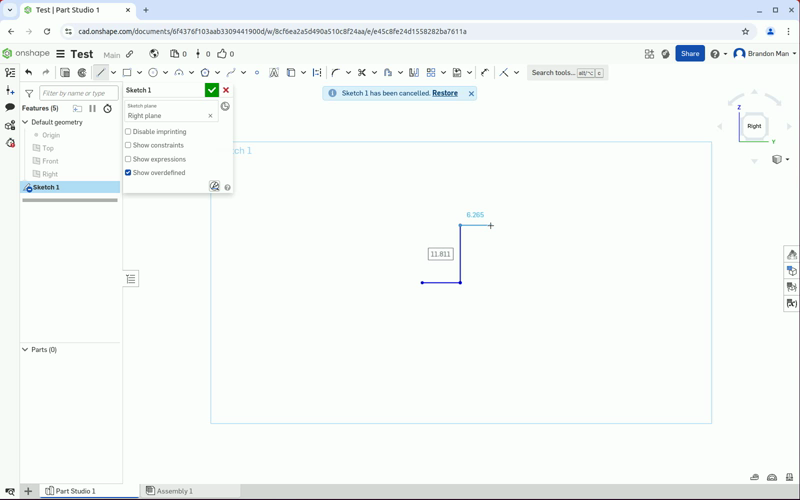
mouse_move(422, 225)
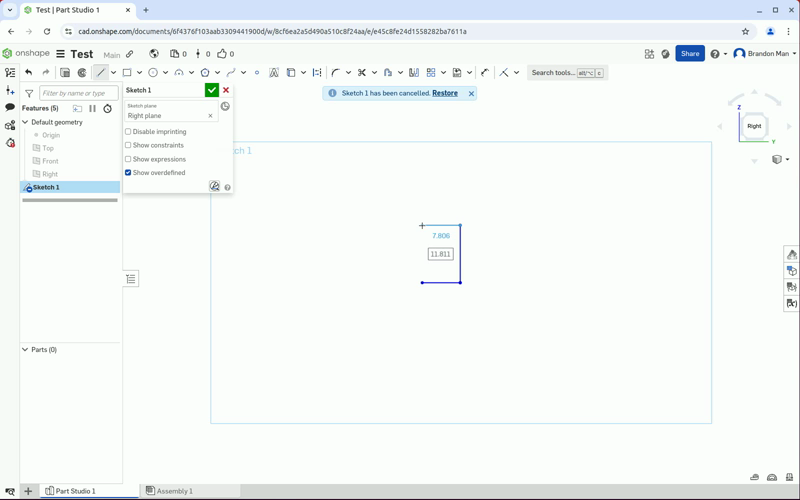
click(422, 225)
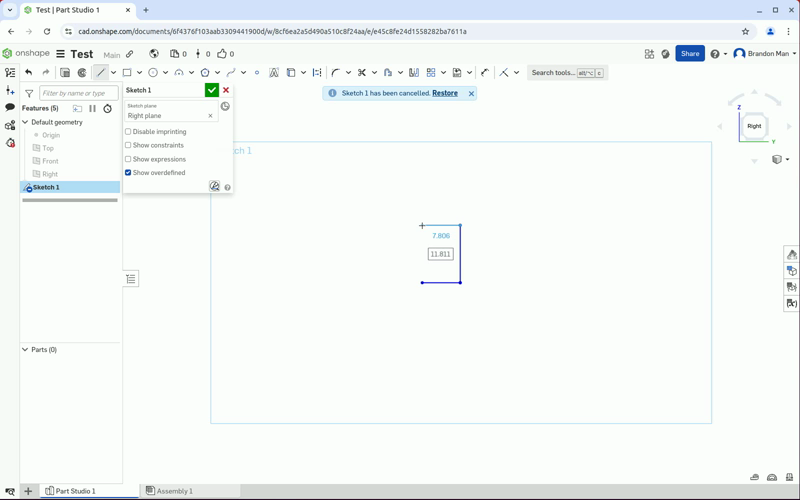
key_up(shift)
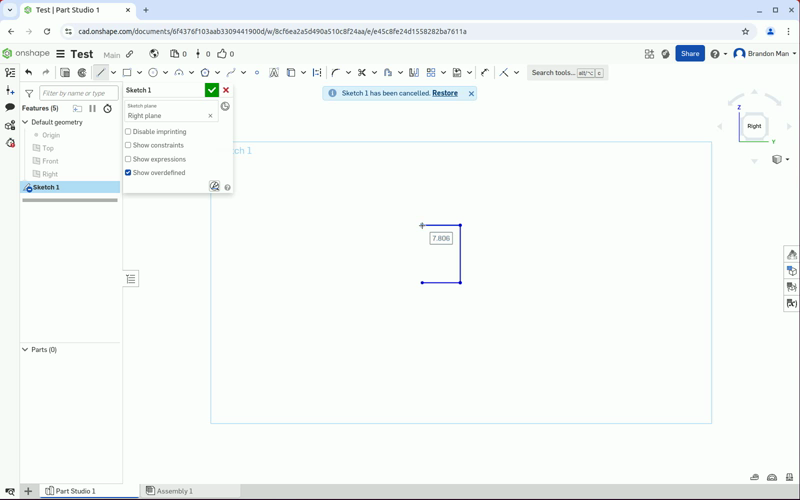
mouse_move(452, 225)
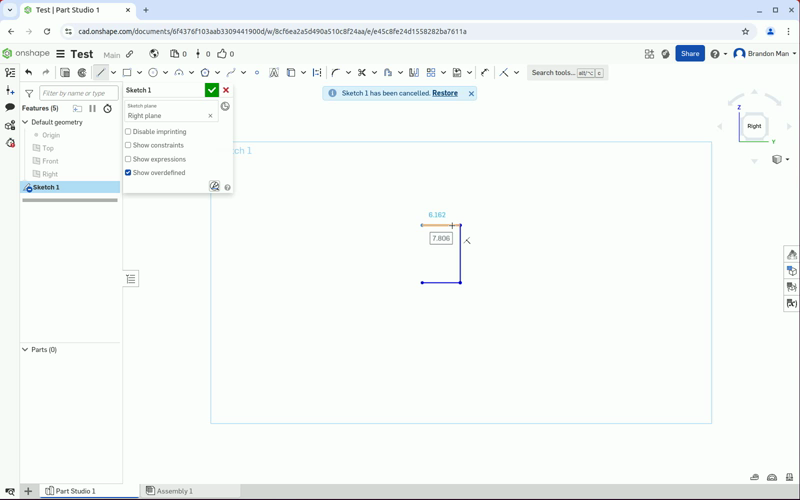
key_down(shift)
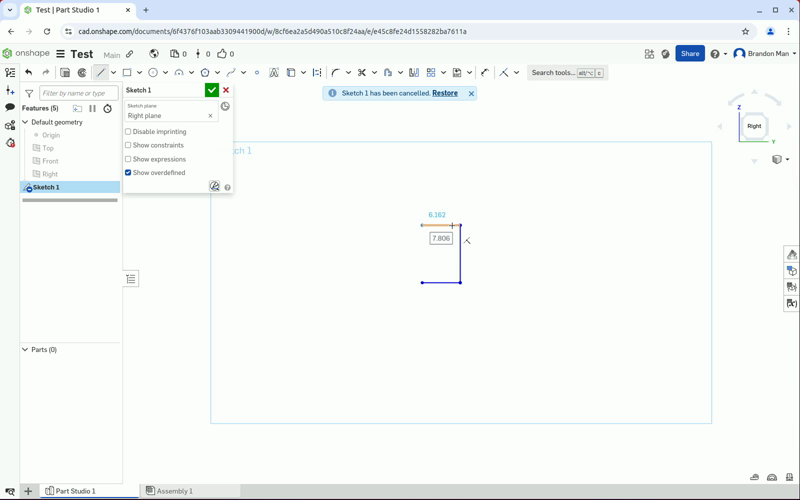
mouse_move(422, 282)
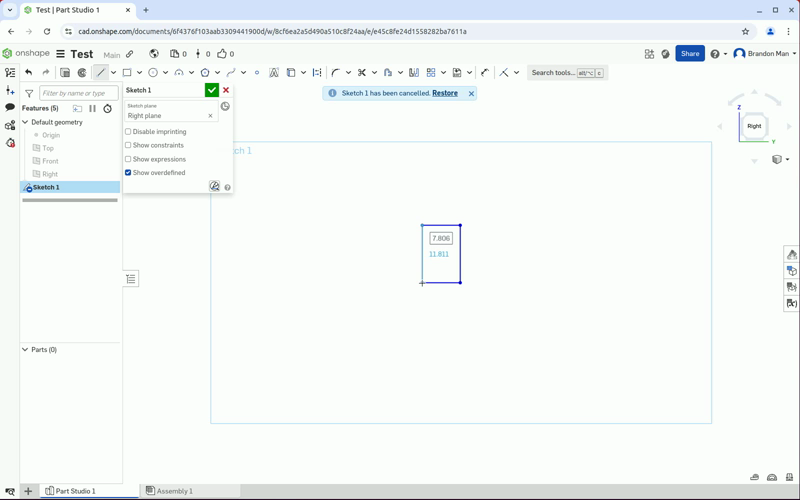
key_up(shift)
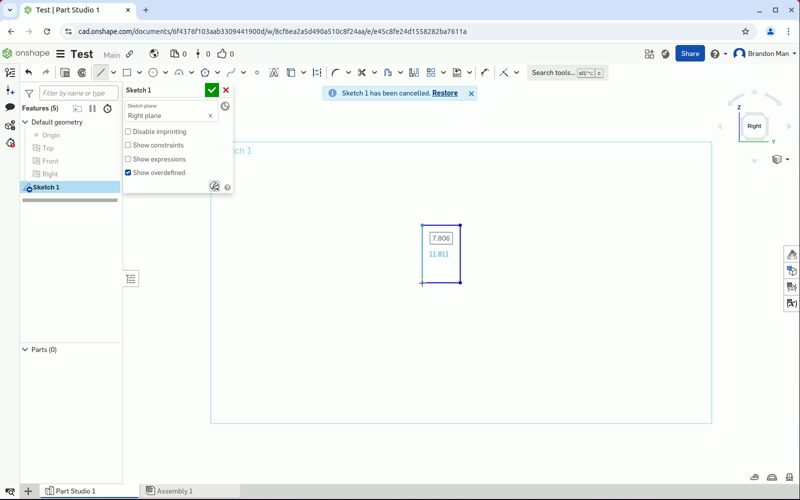
click(422, 282)
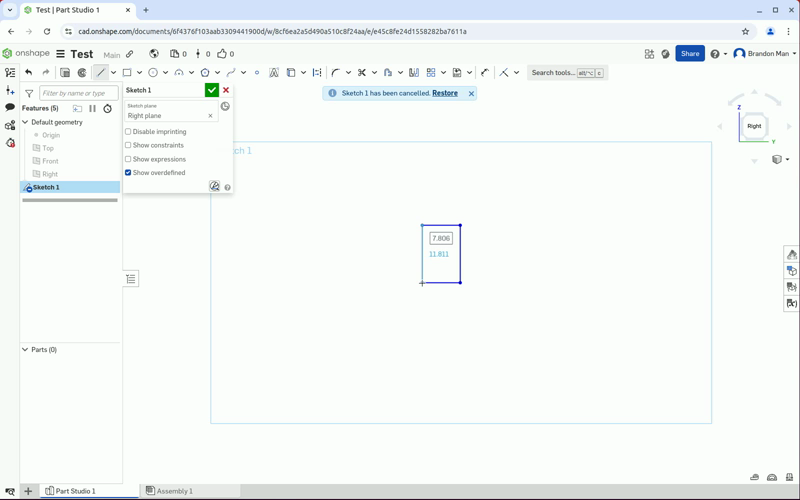
key(esc)
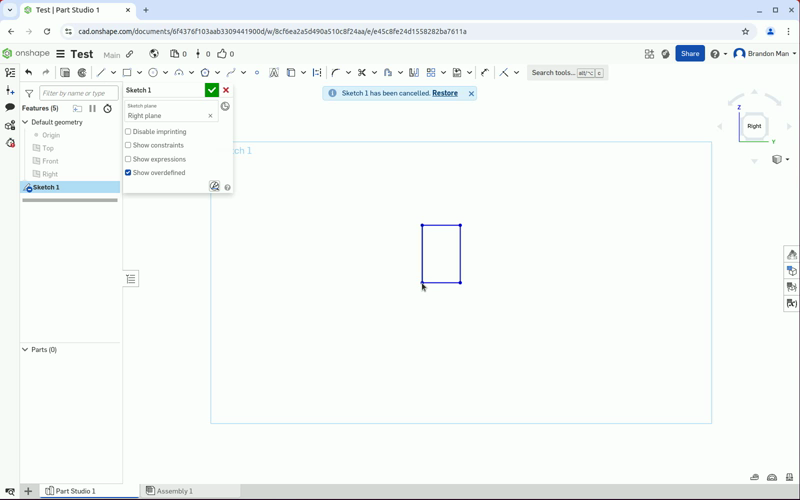
mouse_move(432, 245)
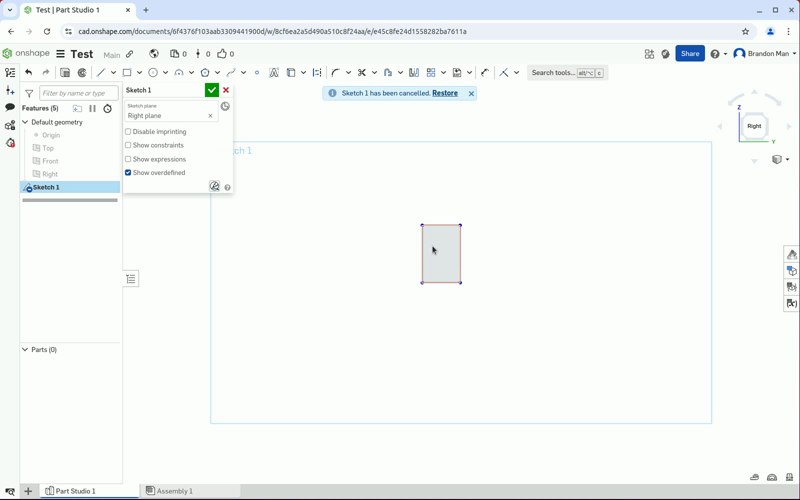
click(432, 245)
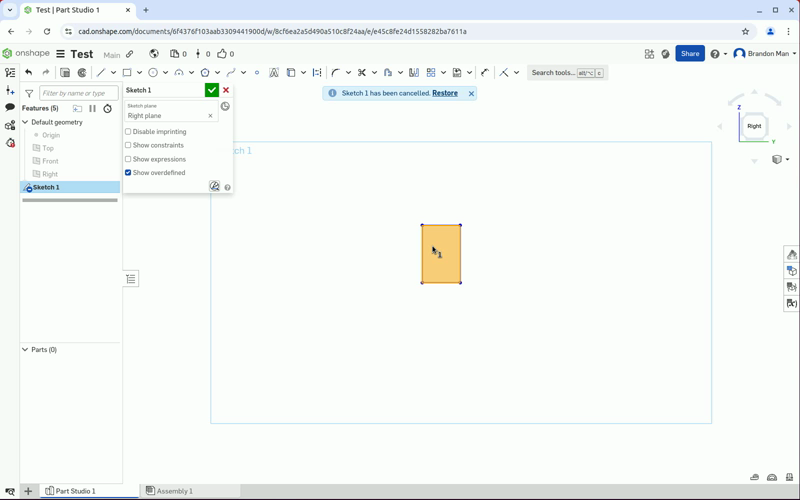
mouse_move(73, 352)
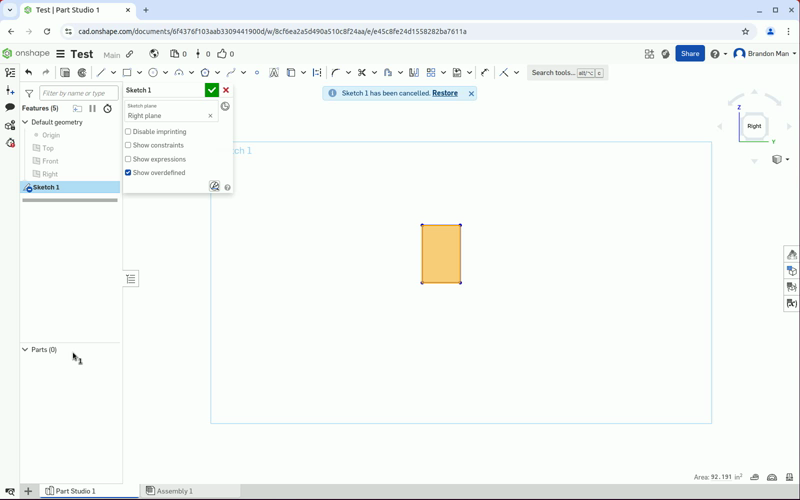
key(shift+y)
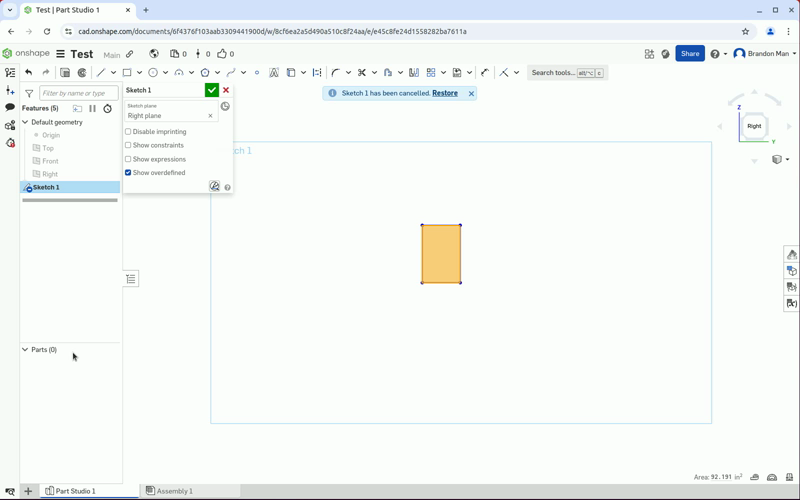
key(shift+e)
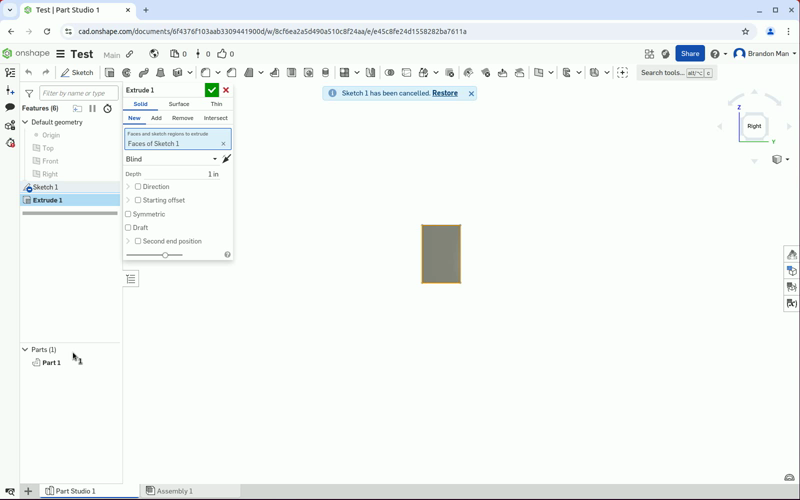
mouse_move(143, 106)
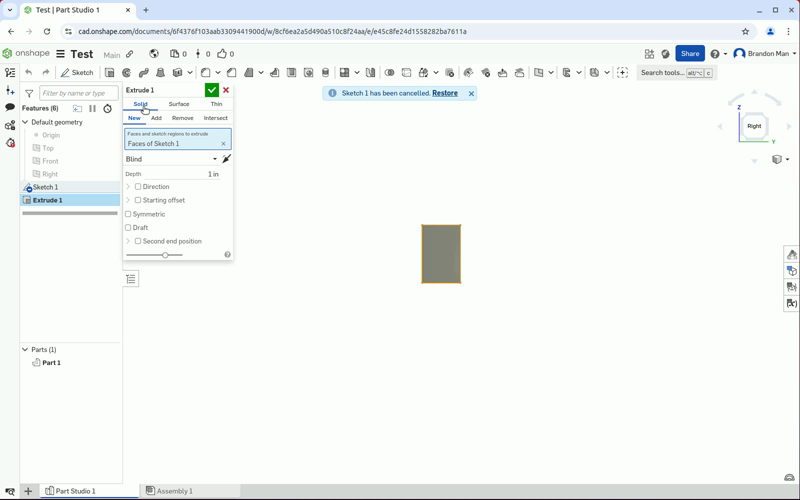
click(143, 106)
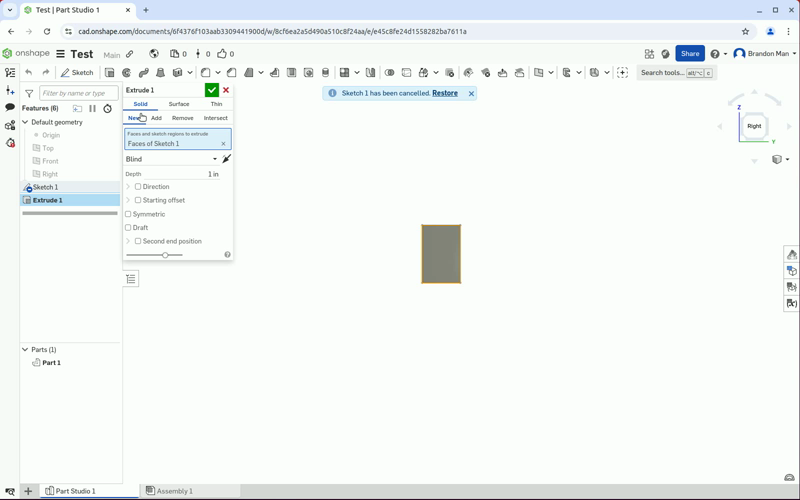
mouse_move(137, 120)
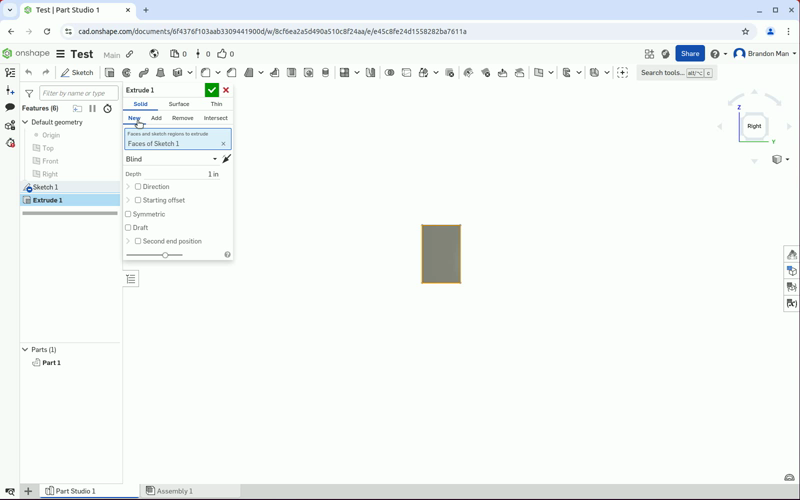
click(137, 120)
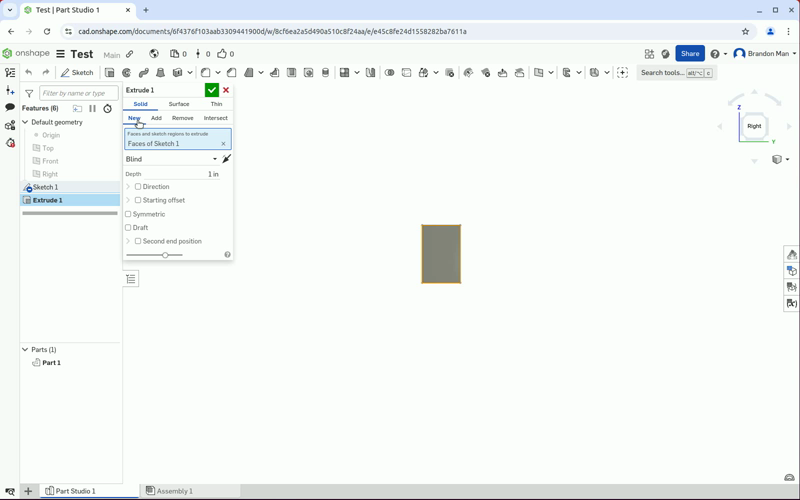
key(tab, 4)
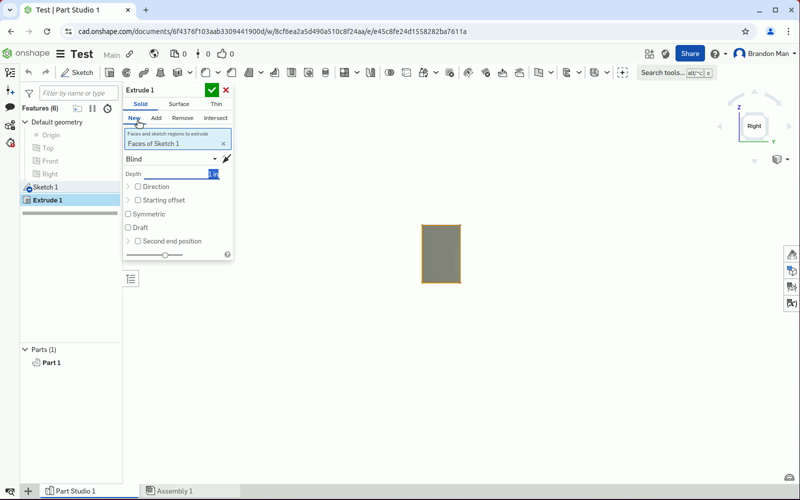
text(11.073)
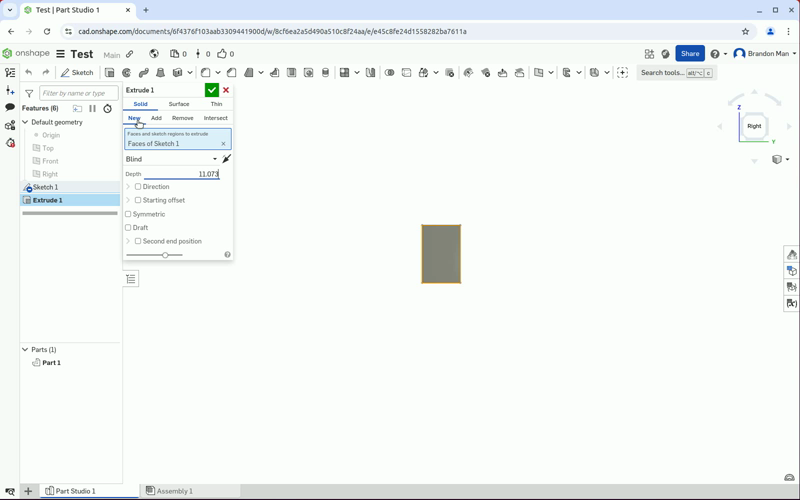
key(enter)
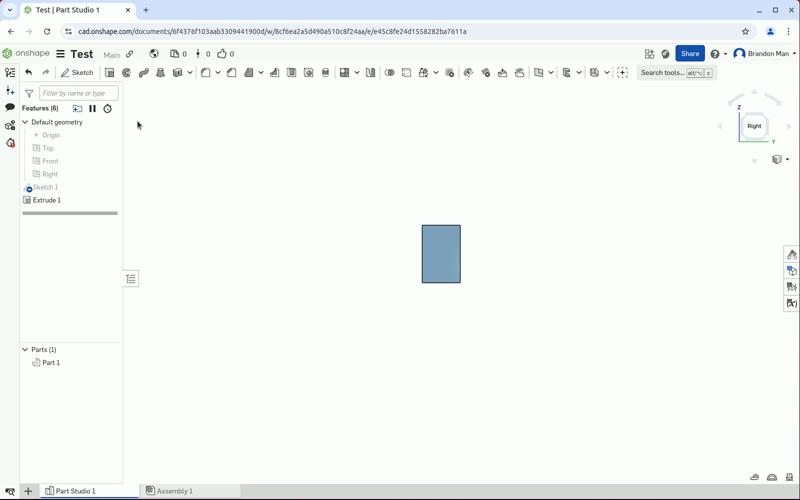
key(shift+h)
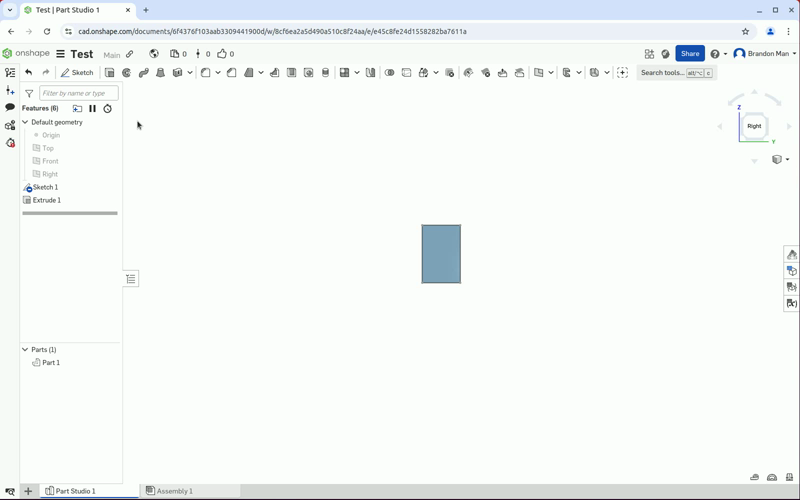
key(shift+h)
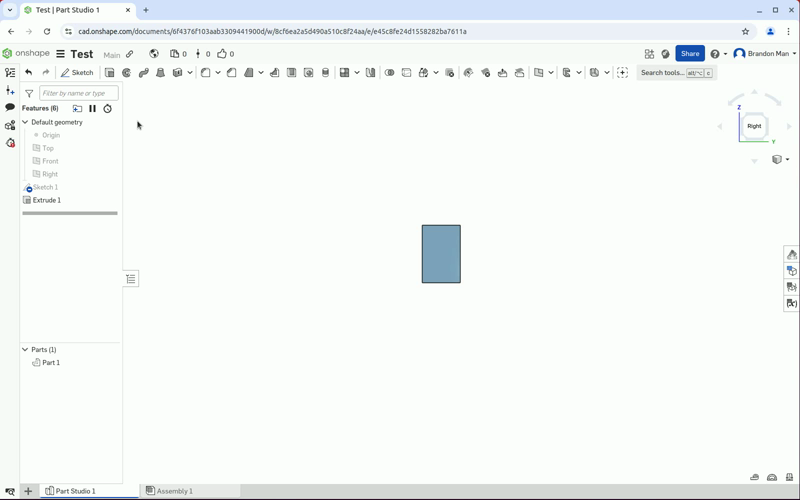
mouse_move(73, 189)
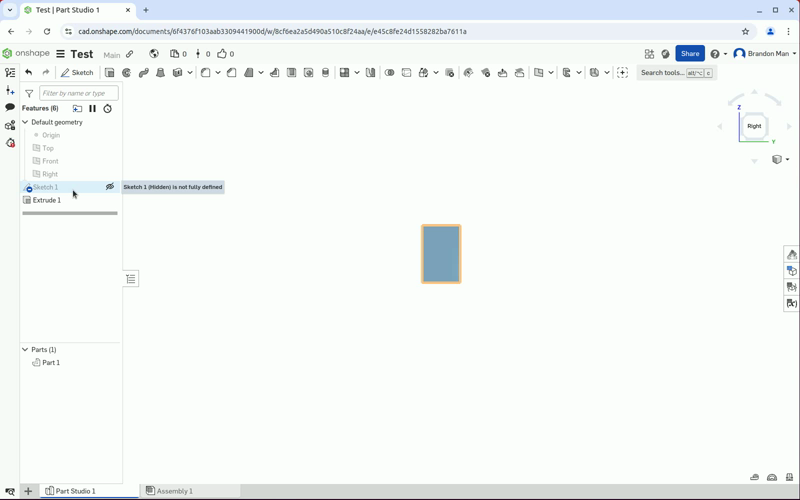
click(73, 189)
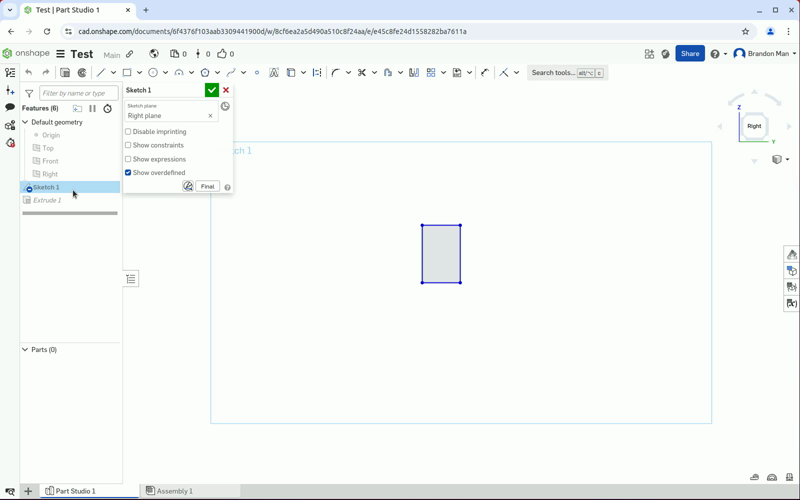
mouse_move(229, 92)
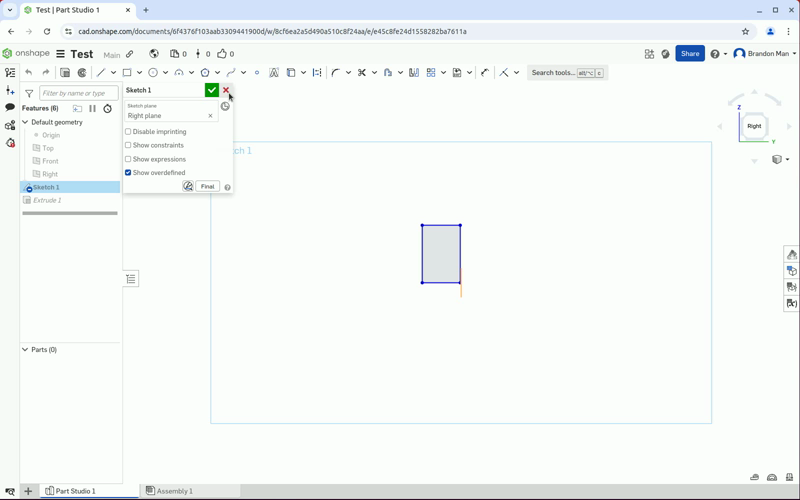
click(229, 92)
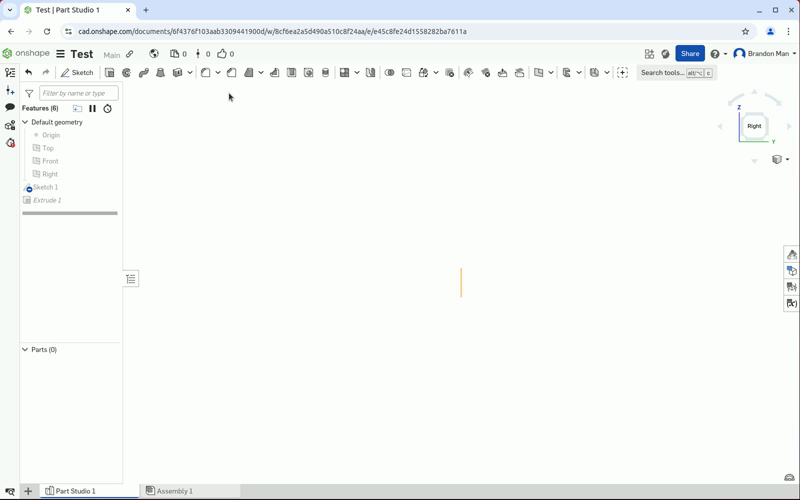
mouse_move(73, 352)
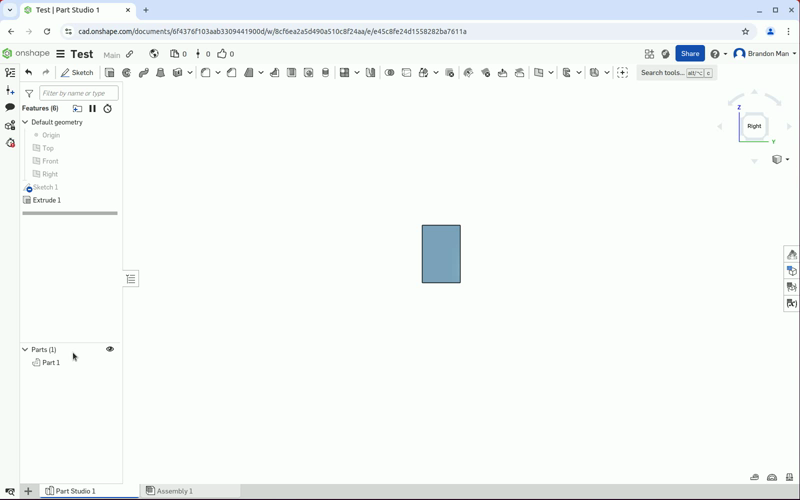
key(y)
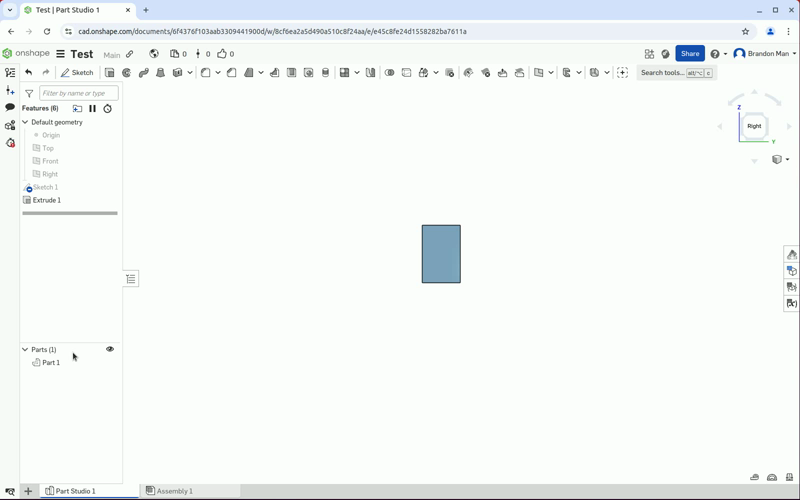
key(shift+p)
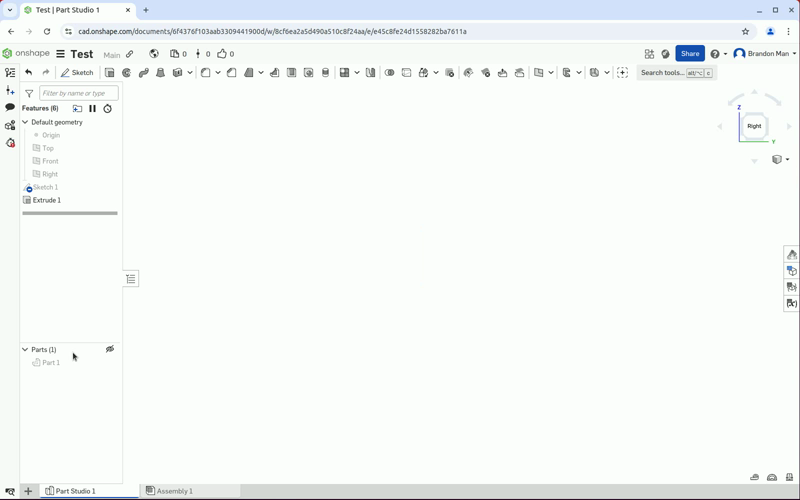
key(space)
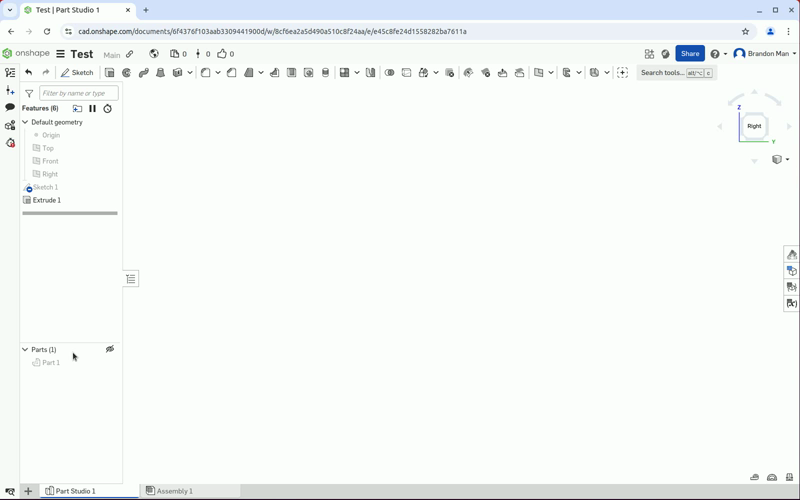
key_down(shift)
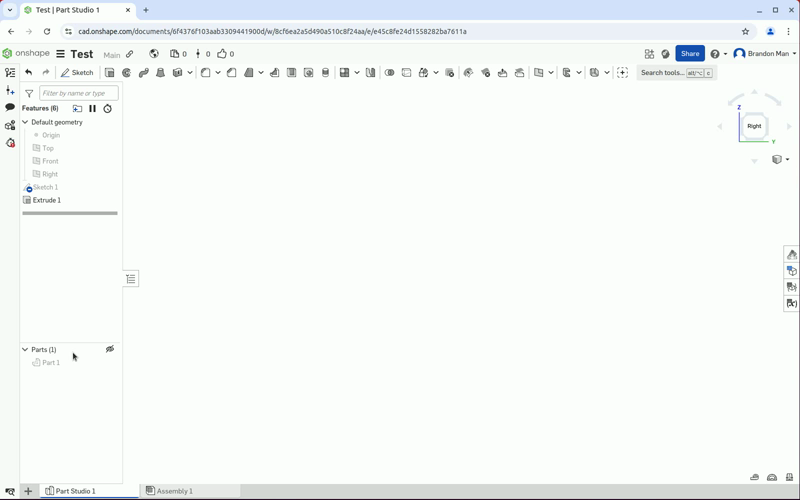
key(right)
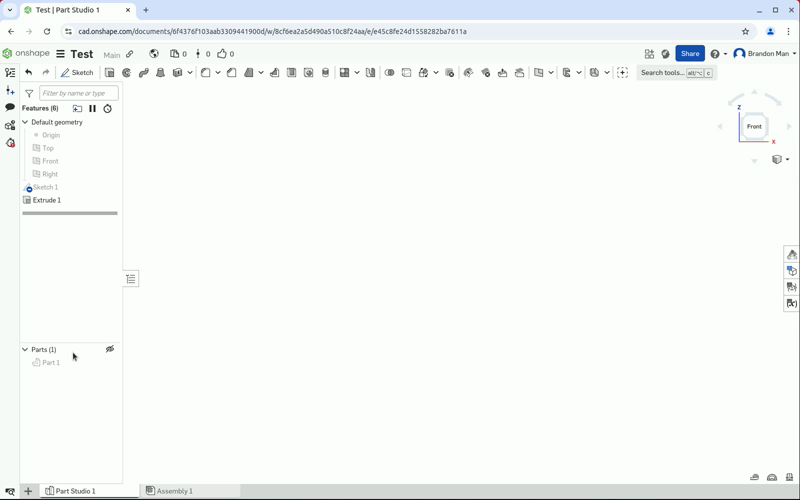
key_up(shift)
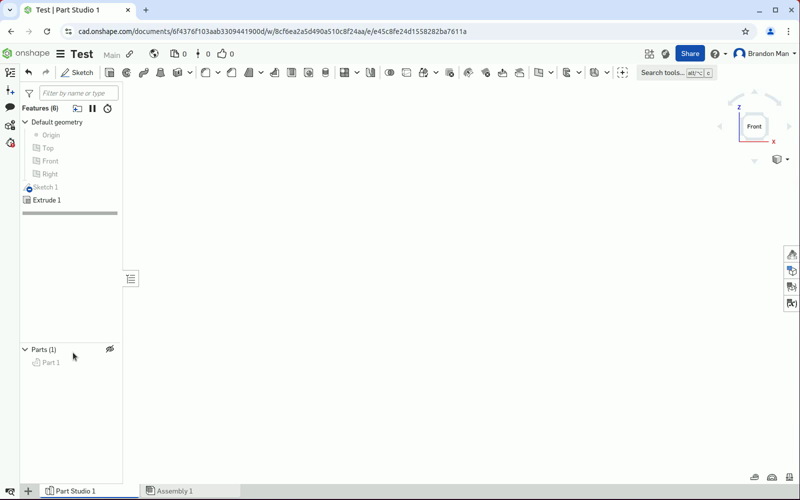
mouse_move(73, 352)
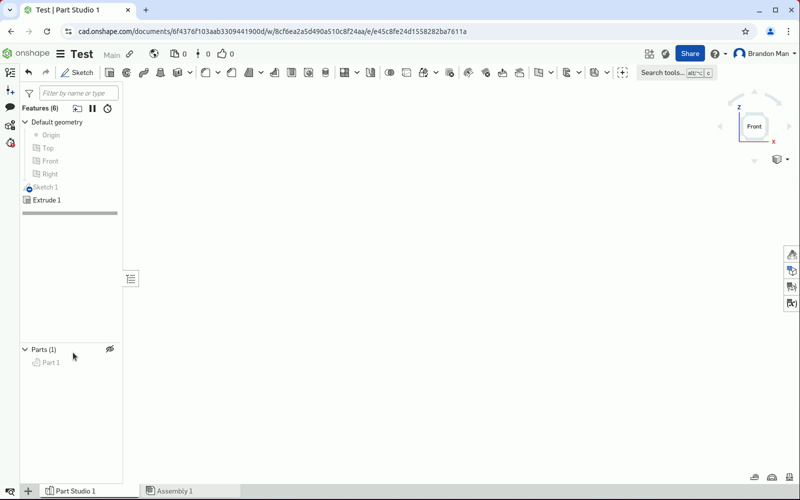
key(shift+y)
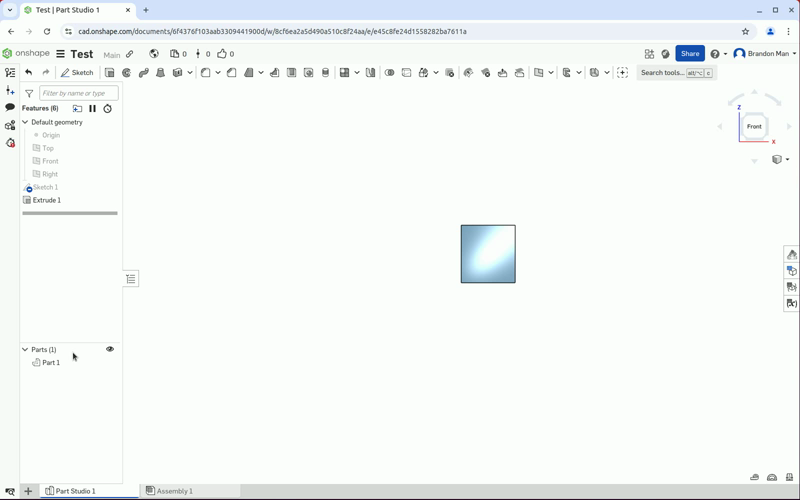
mouse_move(541, 75)
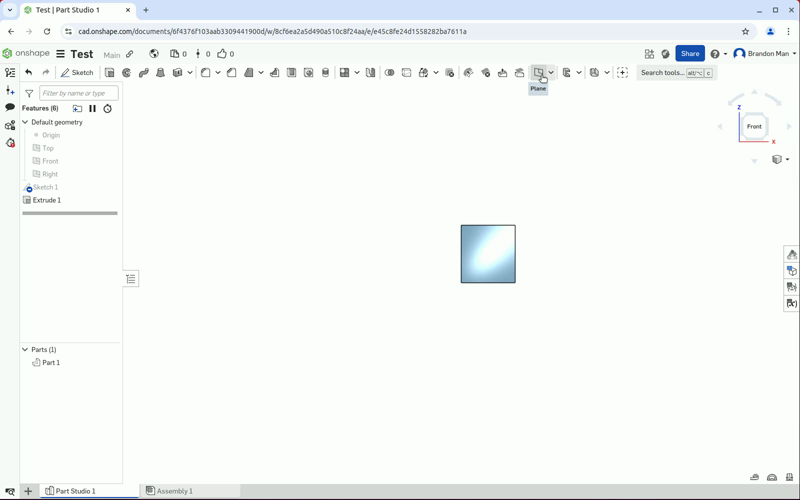
click(541, 75)
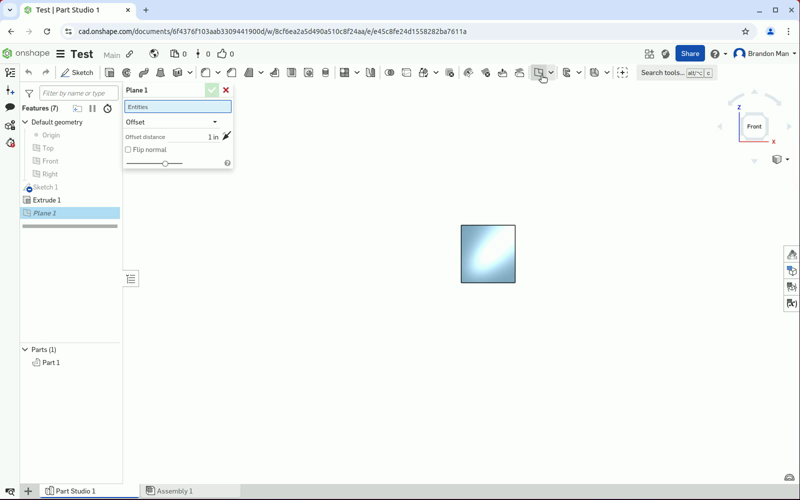
mouse_move(73, 163)
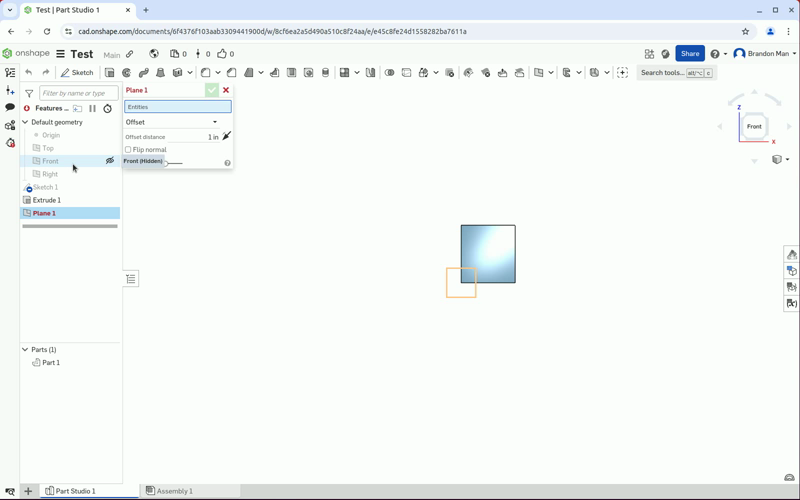
click(73, 163)
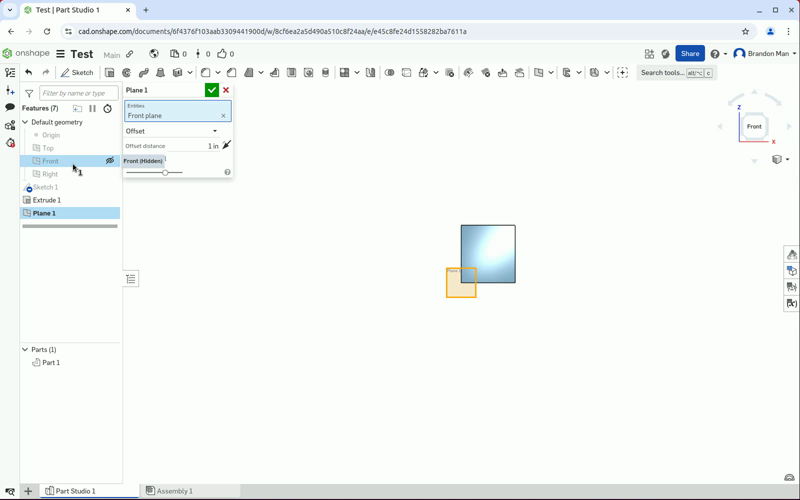
key(tab, 2)
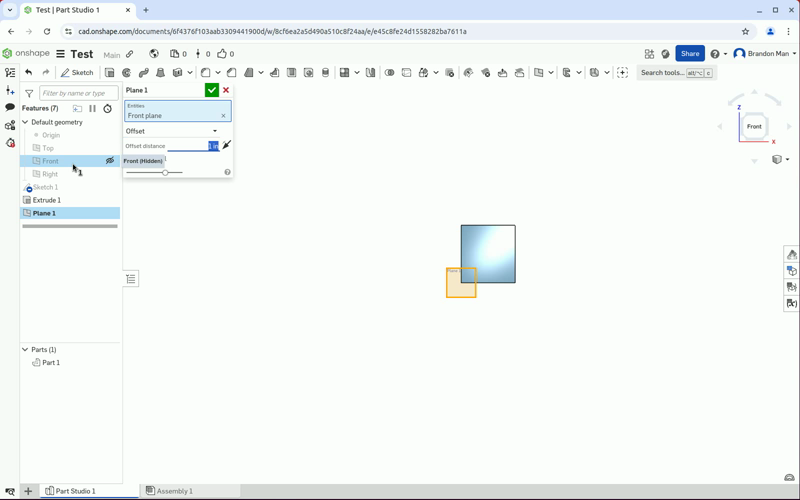
text(7.949)
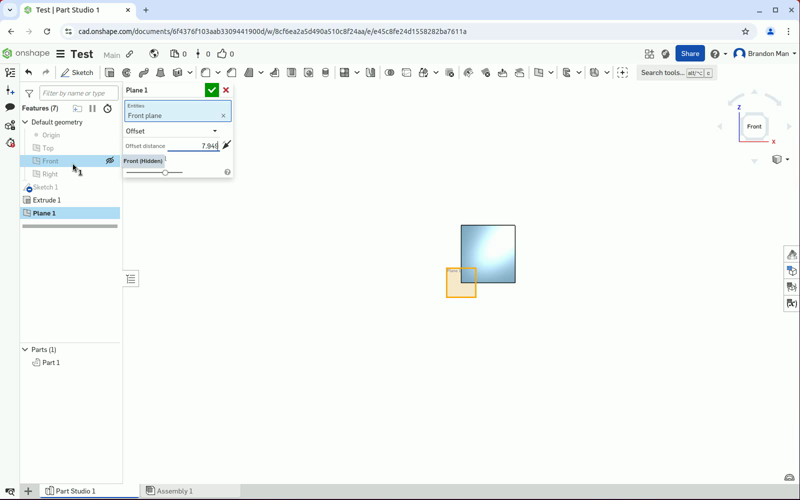
key(enter, 2)
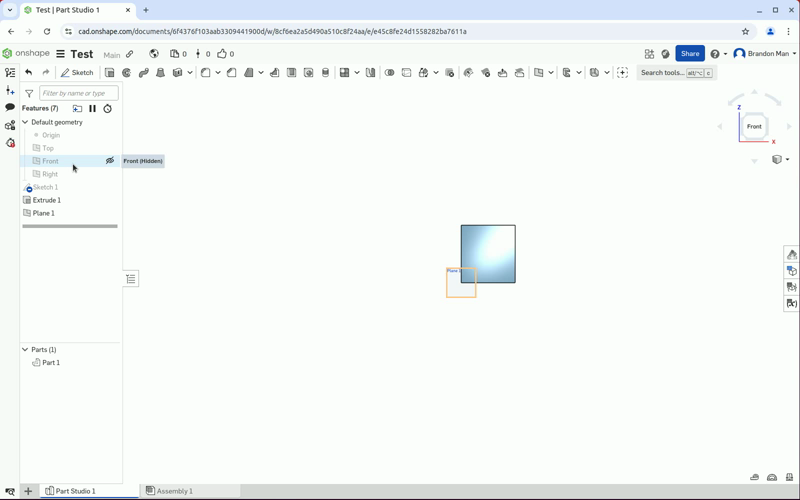
key(shift+s)
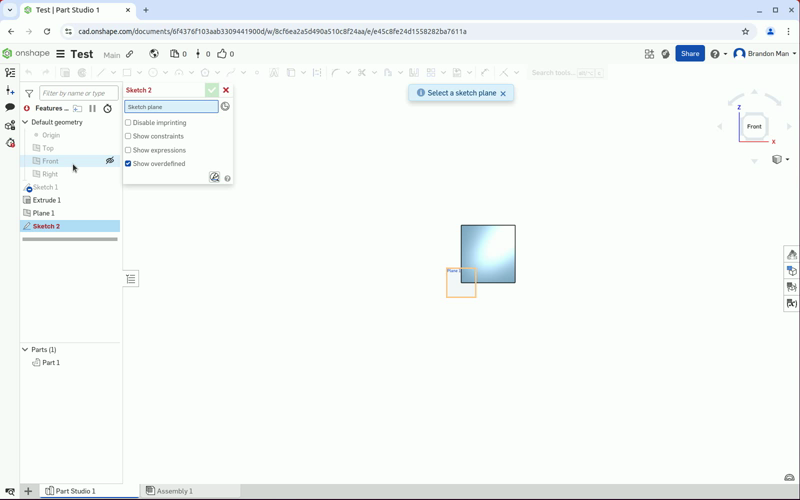
mouse_move(73, 215)
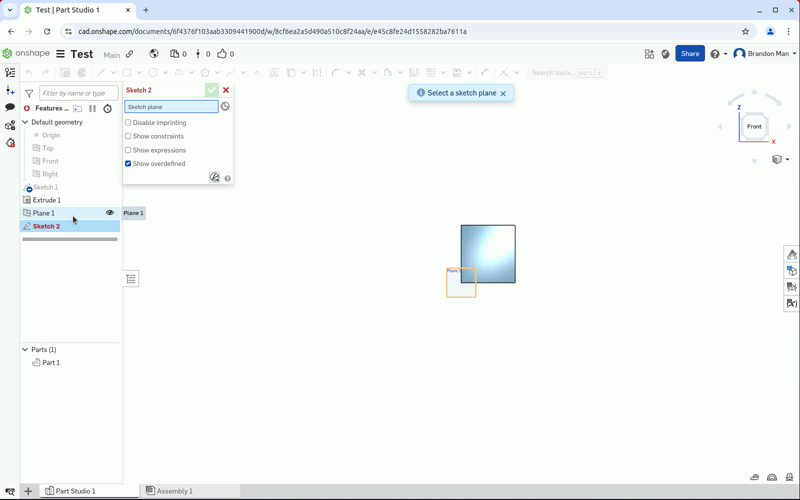
click(73, 215)
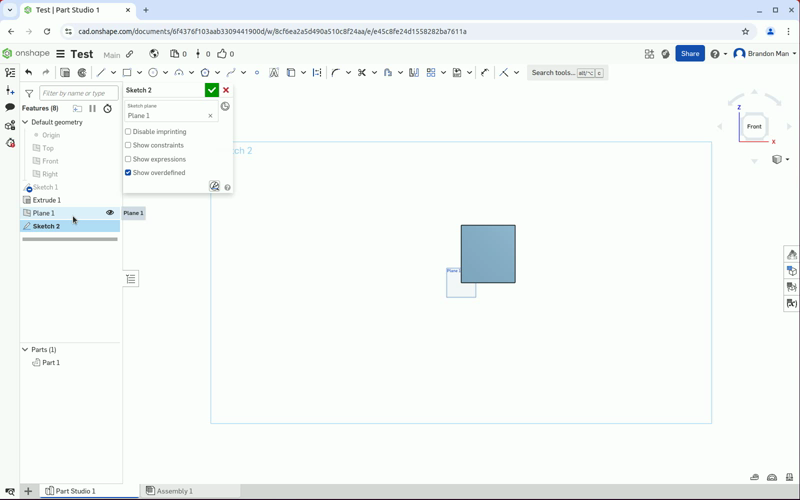
mouse_move(73, 352)
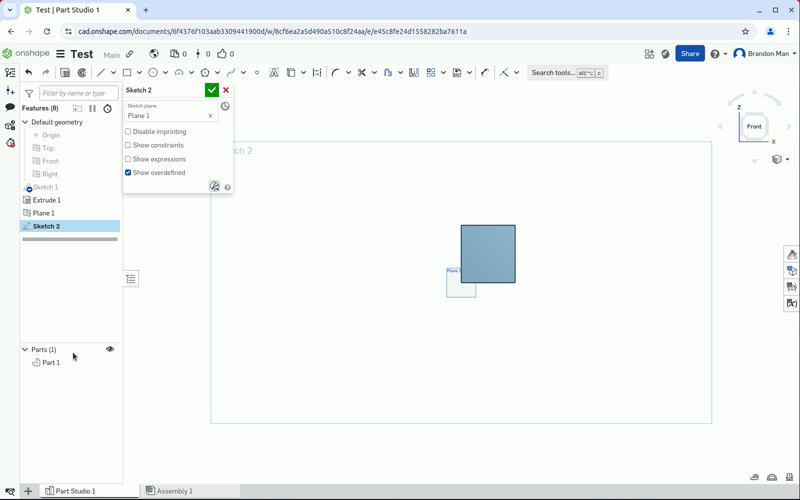
key(y)
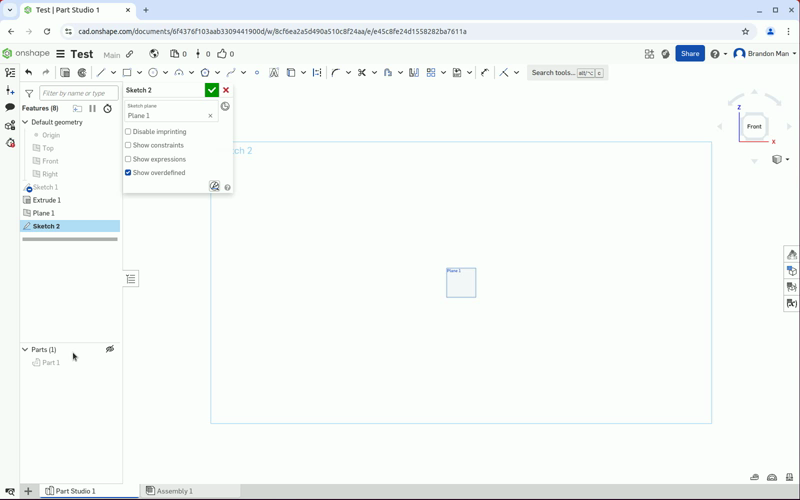
key(l)
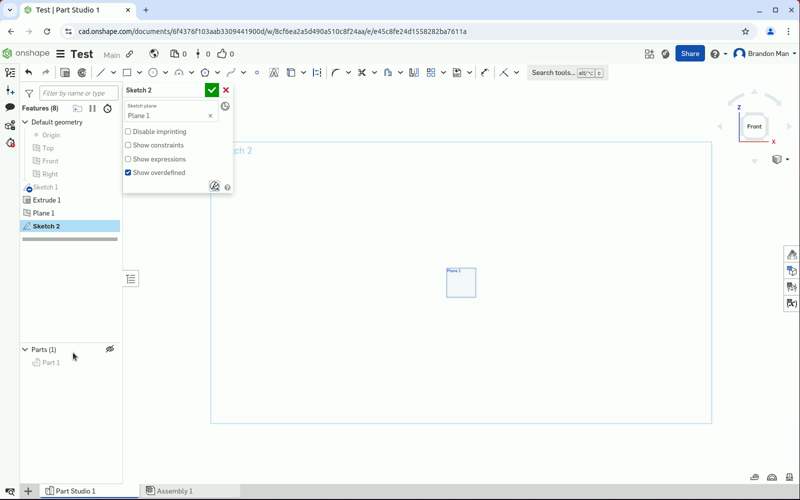
key_down(shift)
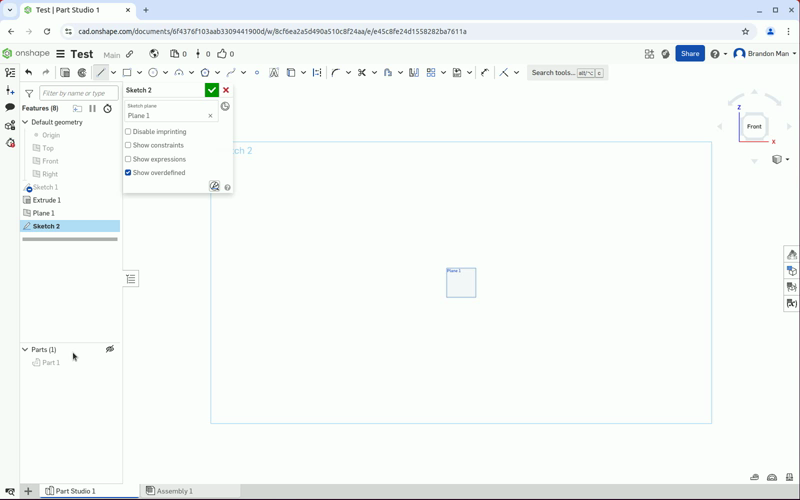
mouse_move(483, 225)
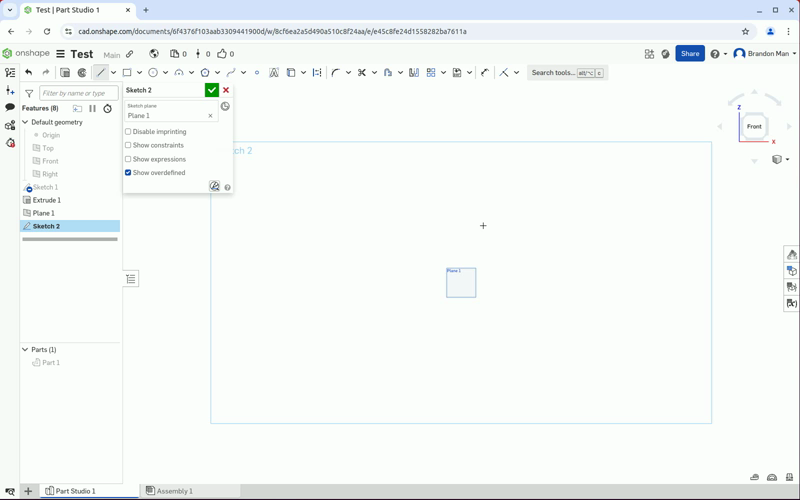
click(483, 225)
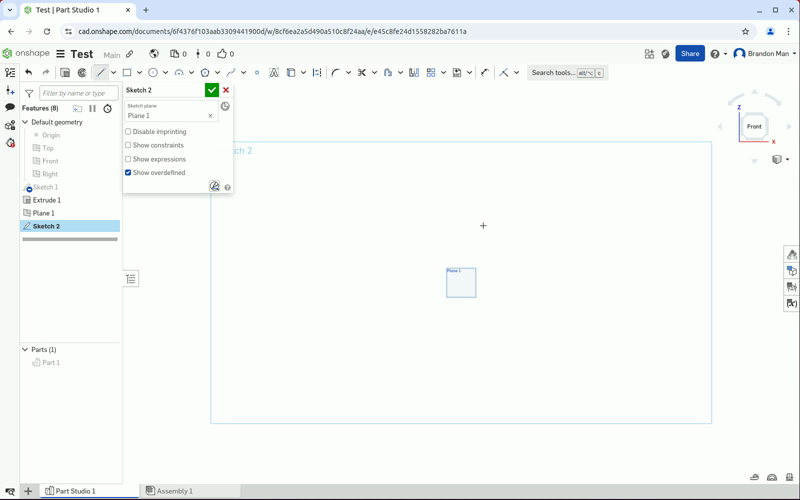
key_up(shift)
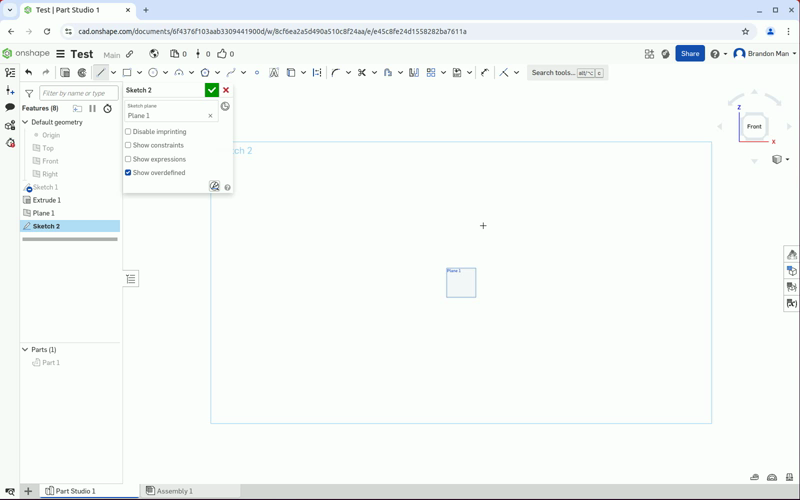
key_down(shift)
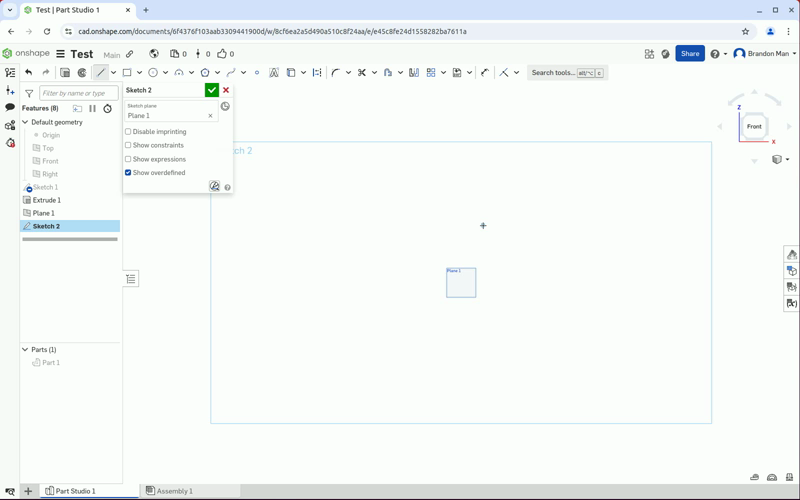
mouse_move(513, 225)
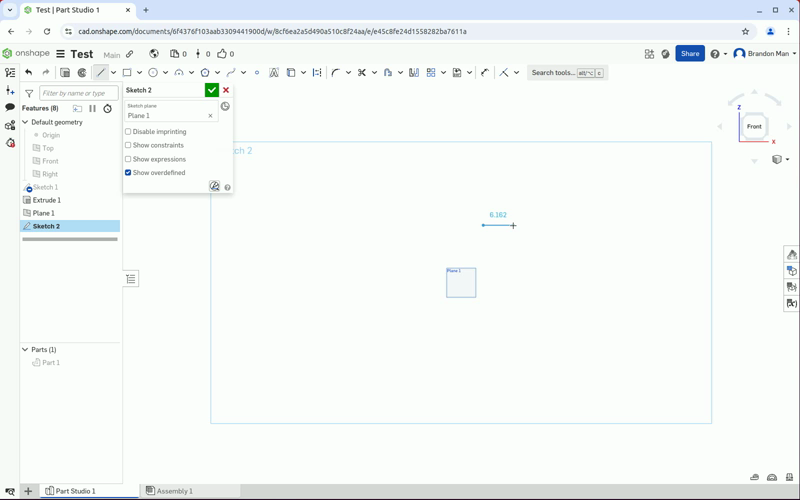
mouse_move(500, 225)
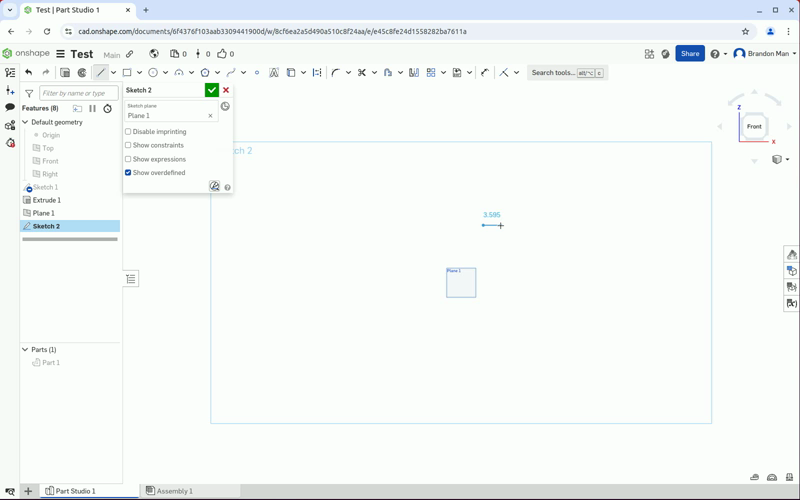
click(500, 225)
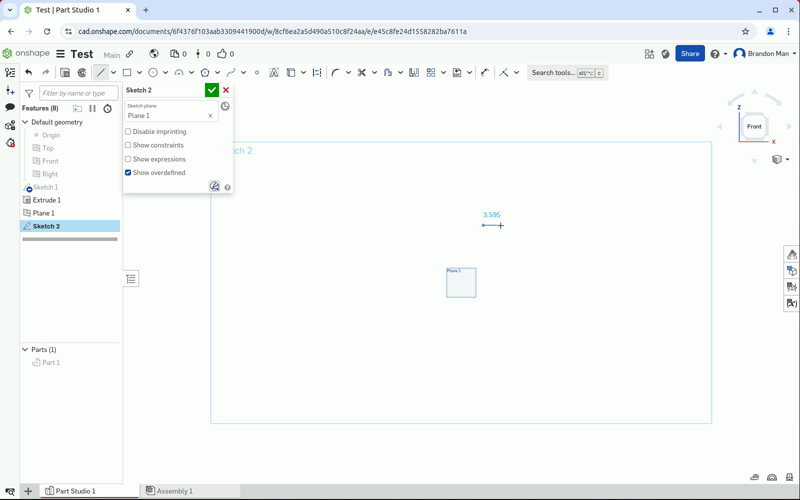
key_up(shift)
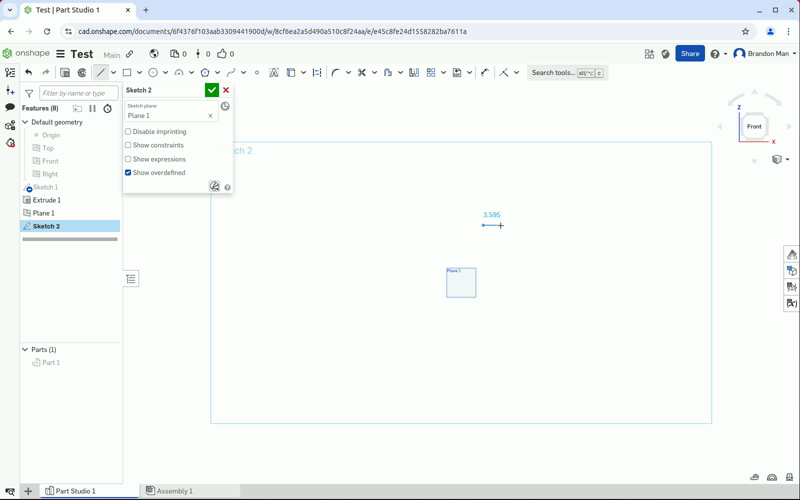
key_down(shift)
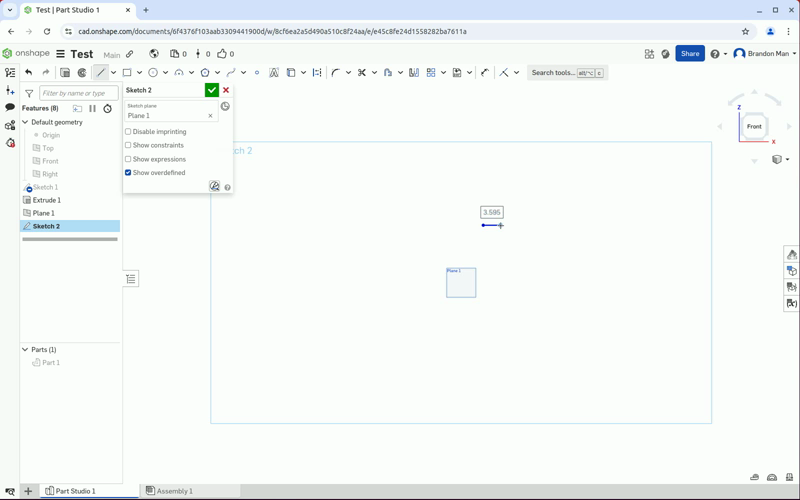
mouse_move(530, 225)
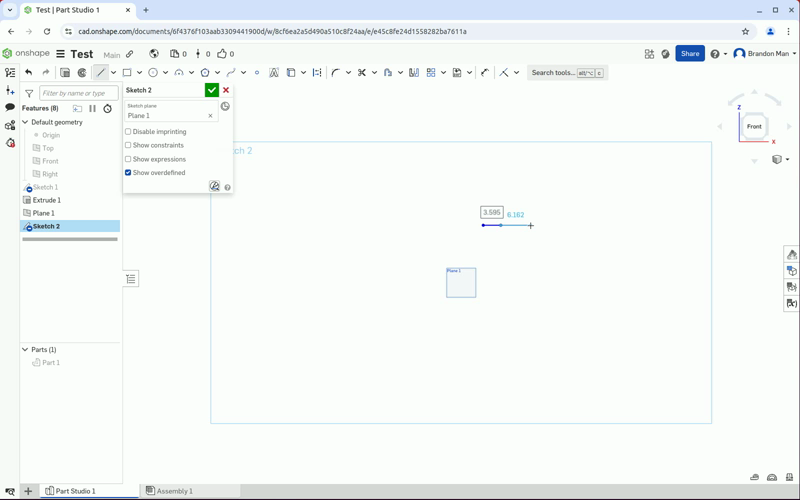
mouse_move(500, 169)
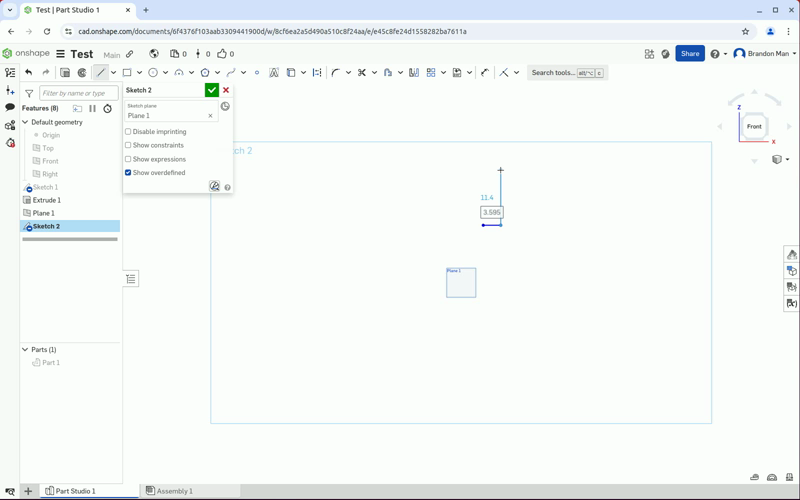
click(500, 169)
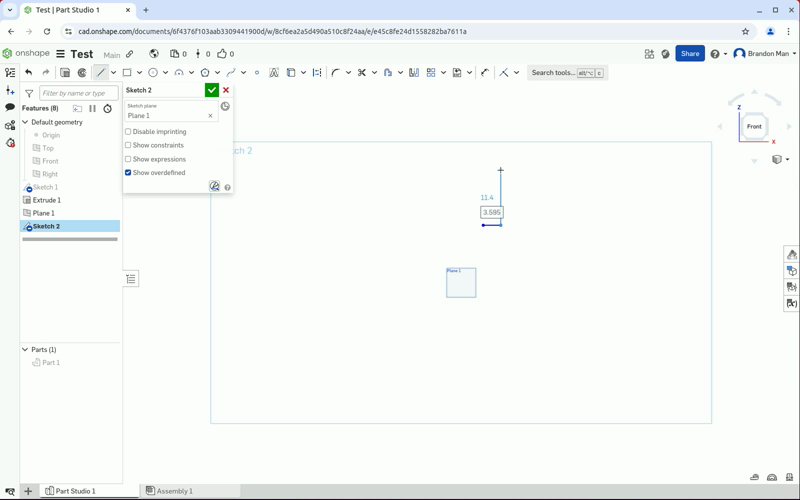
key_up(shift)
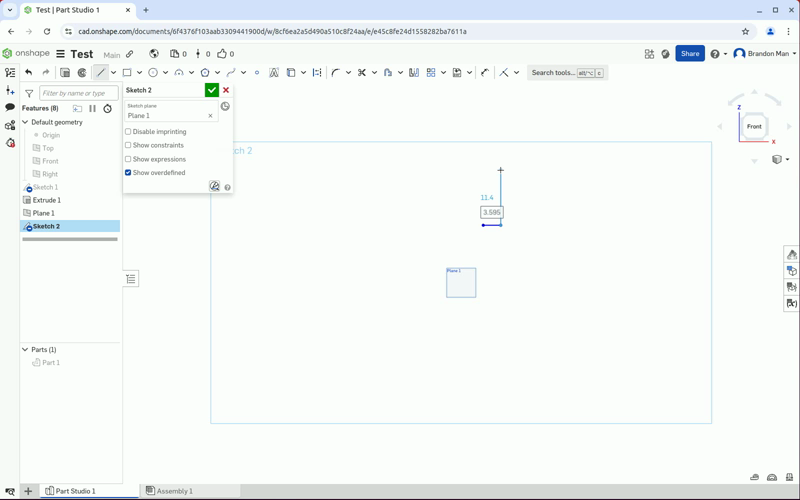
key_down(shift)
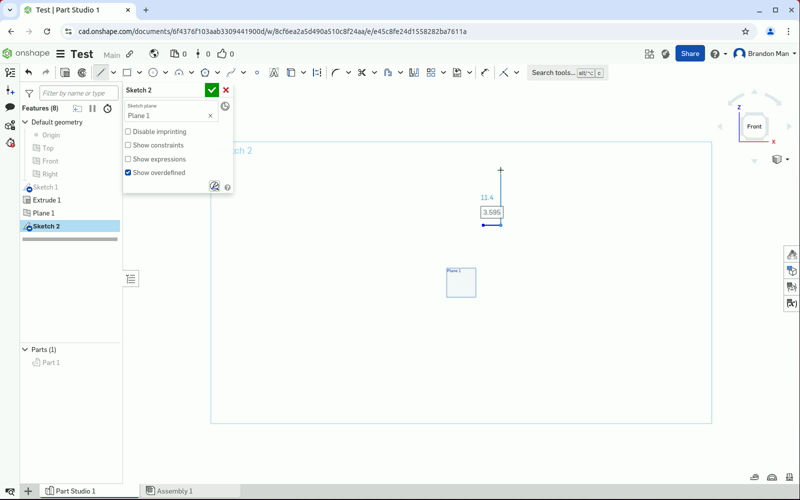
mouse_move(530, 169)
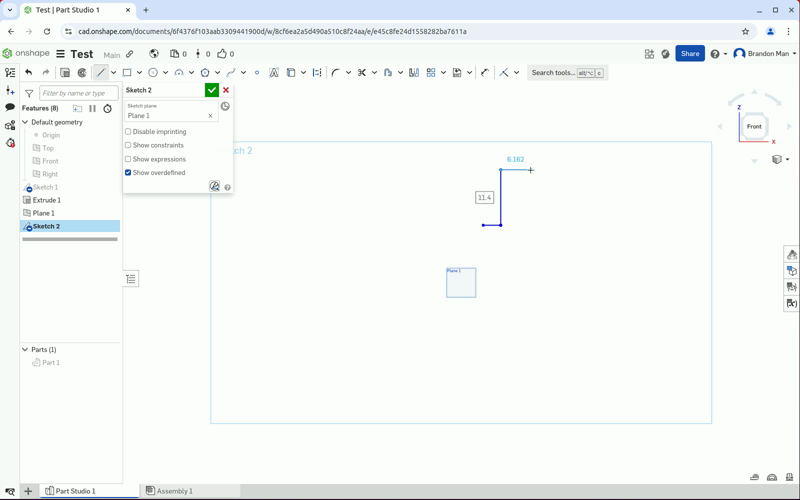
mouse_move(483, 169)
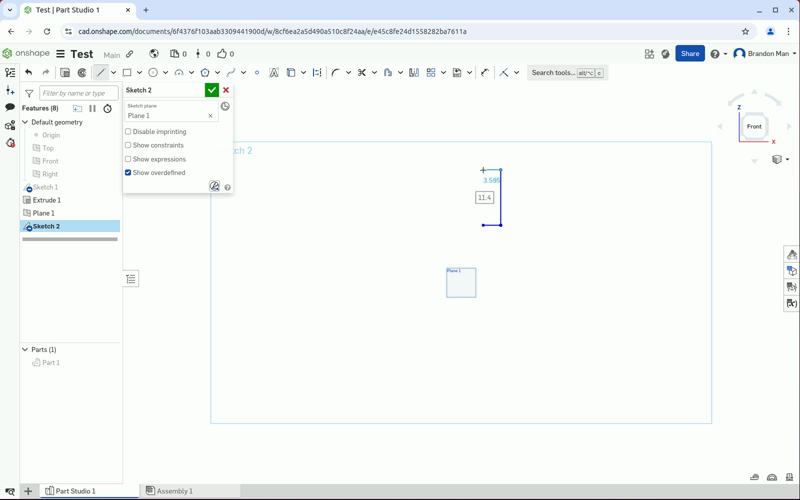
click(483, 169)
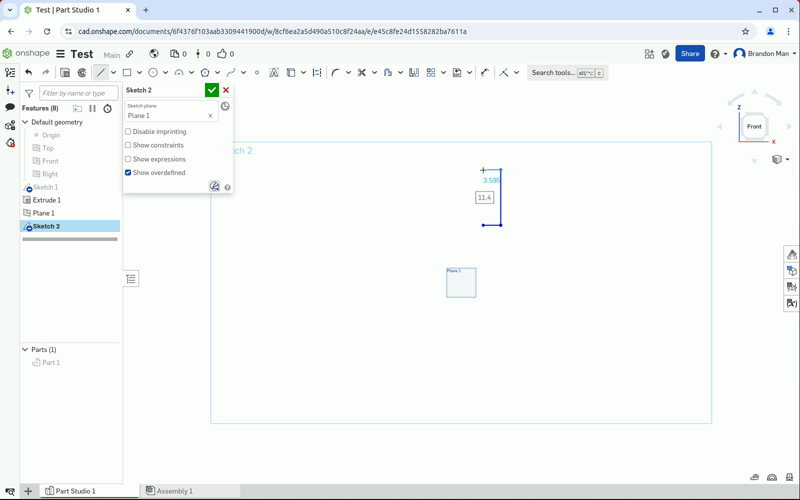
key_up(shift)
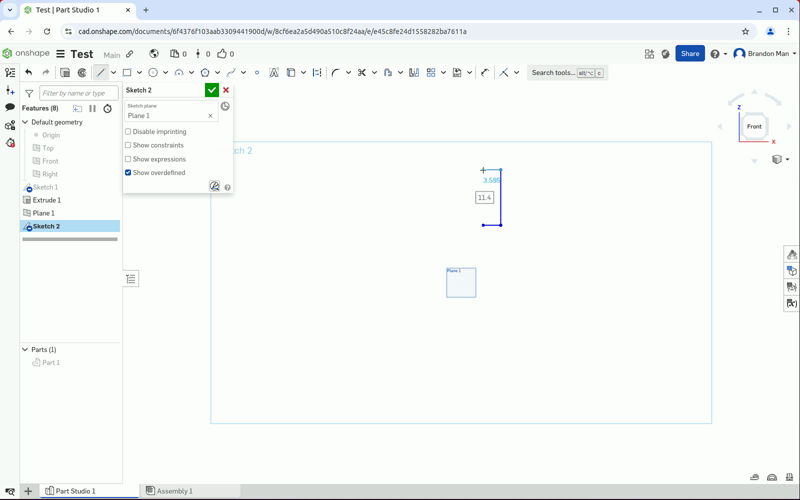
mouse_move(513, 169)
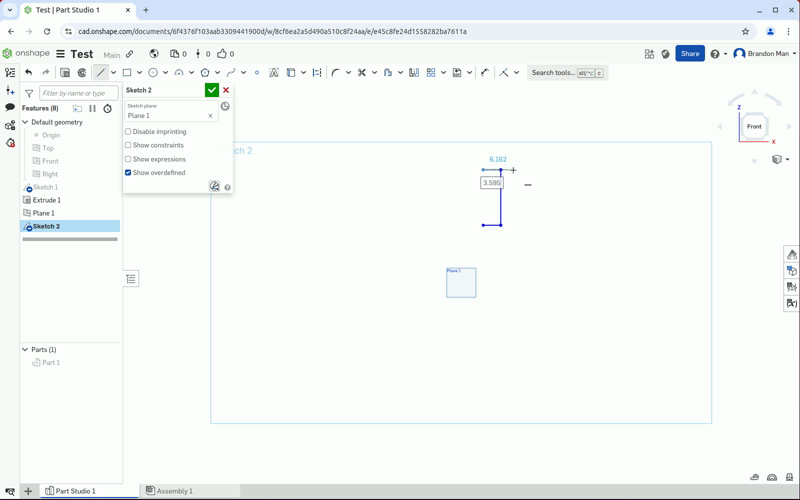
key_down(shift)
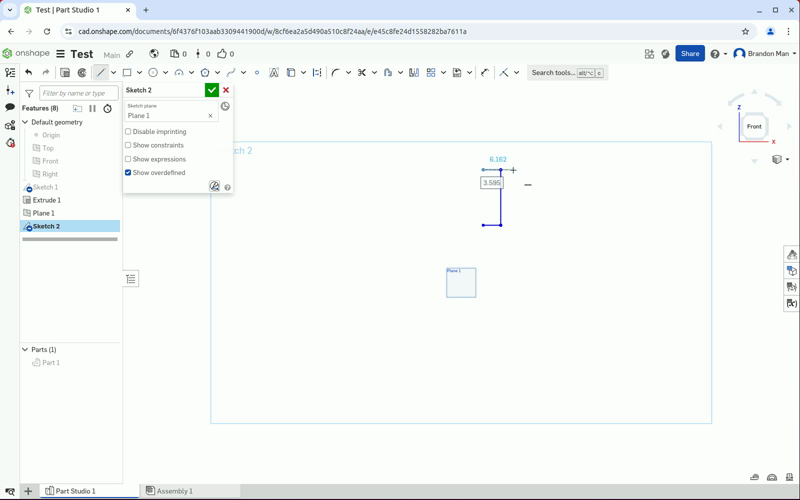
mouse_move(483, 225)
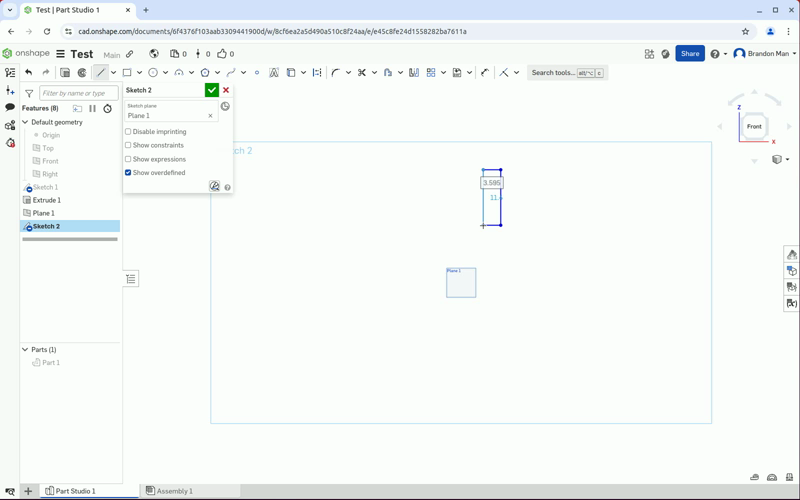
key_up(shift)
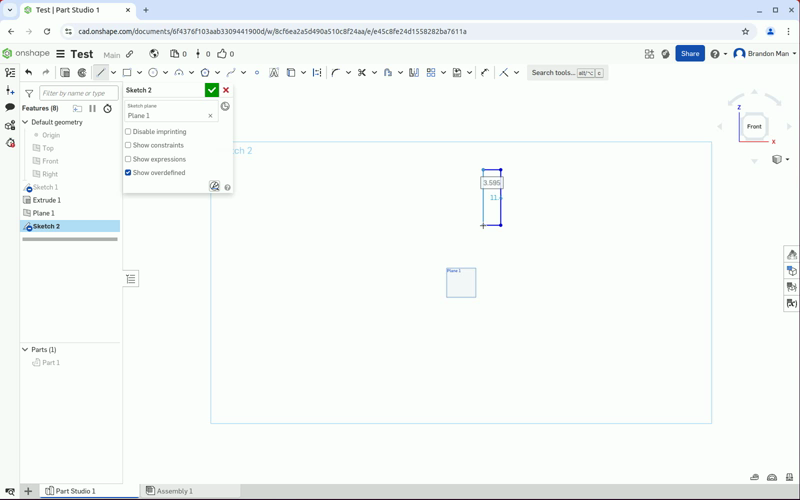
click(483, 225)
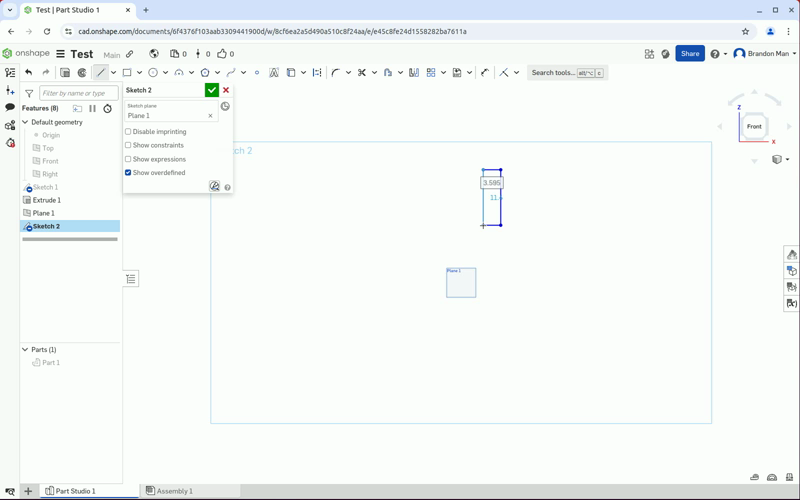
key(esc)
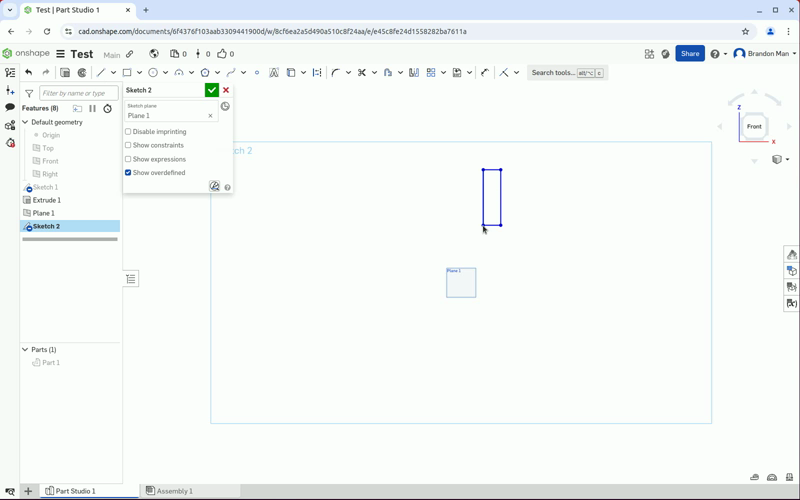
mouse_move(487, 213)
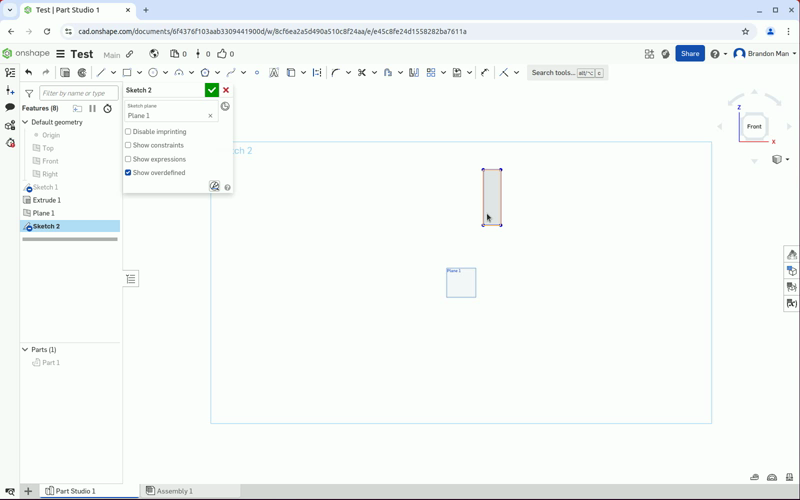
scroll(6)
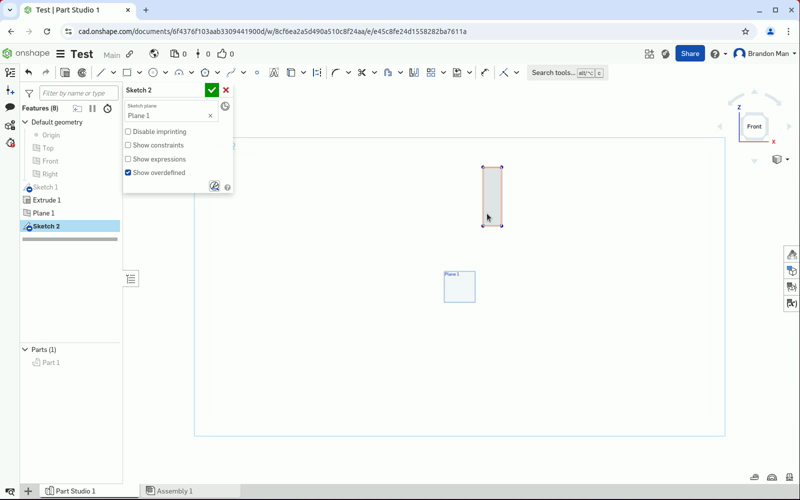
scroll(6)
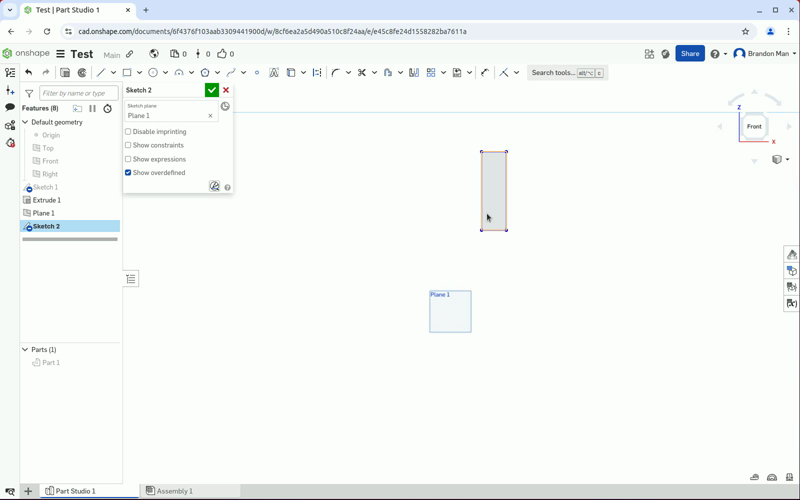
scroll(6)
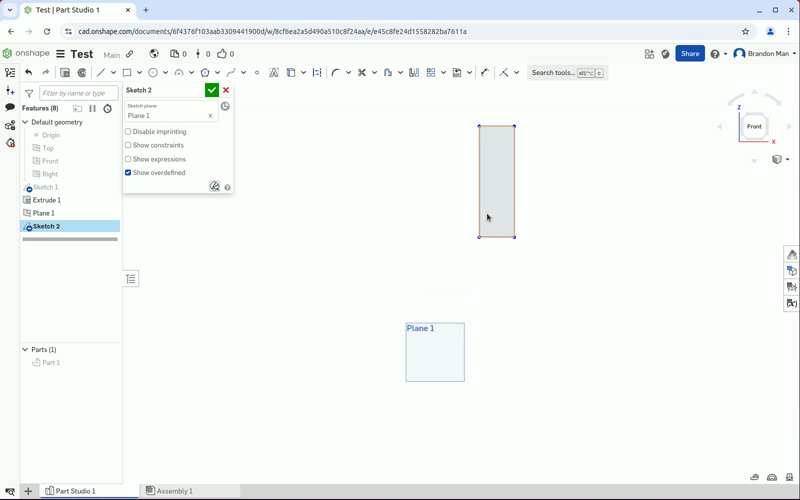
scroll(6)
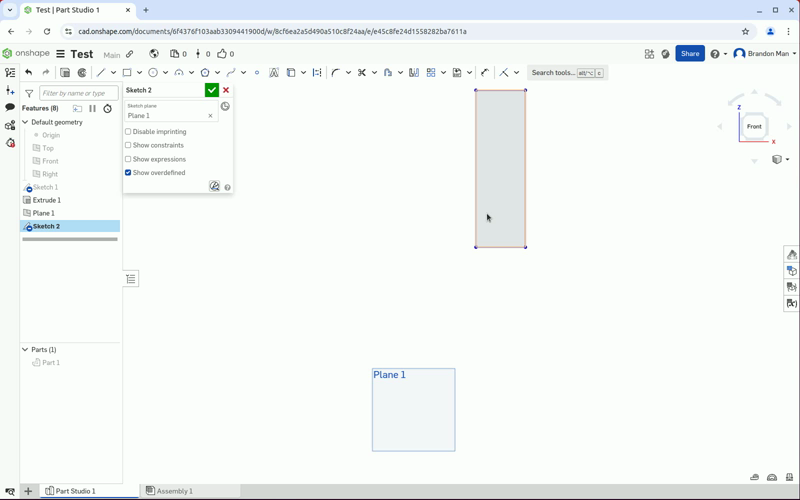
scroll(6)
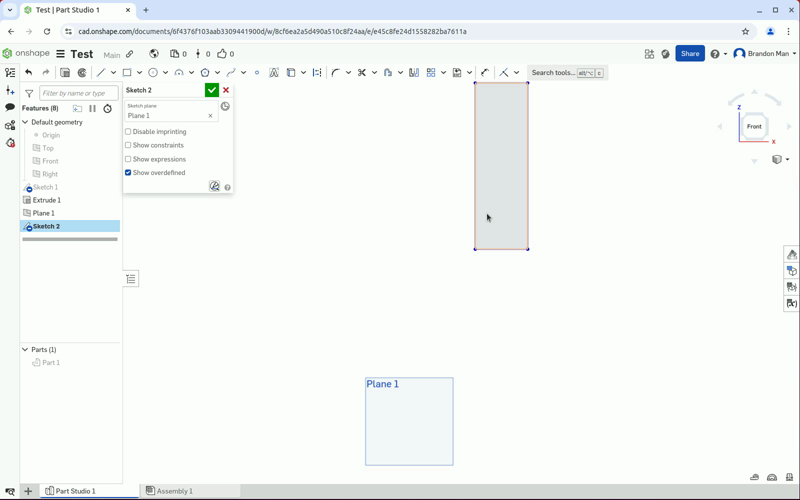
scroll(6)
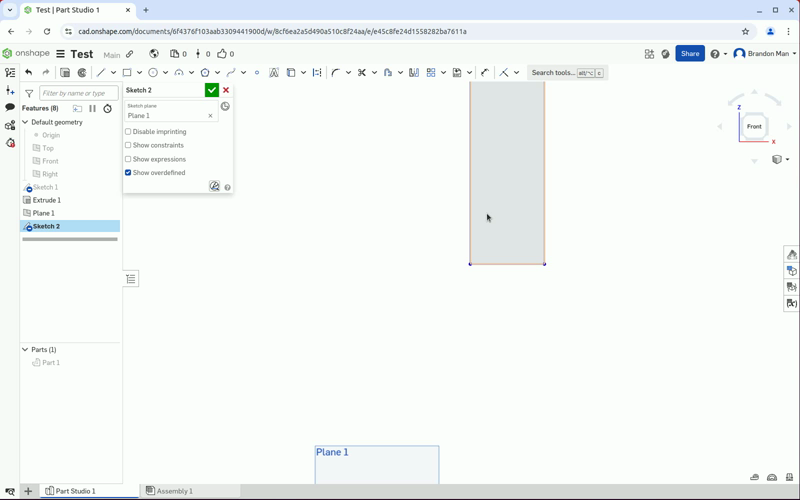
scroll(6)
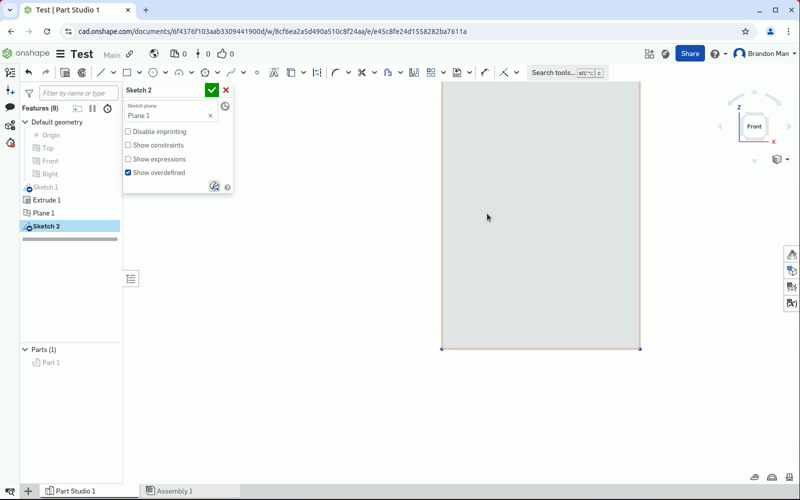
click(487, 213)
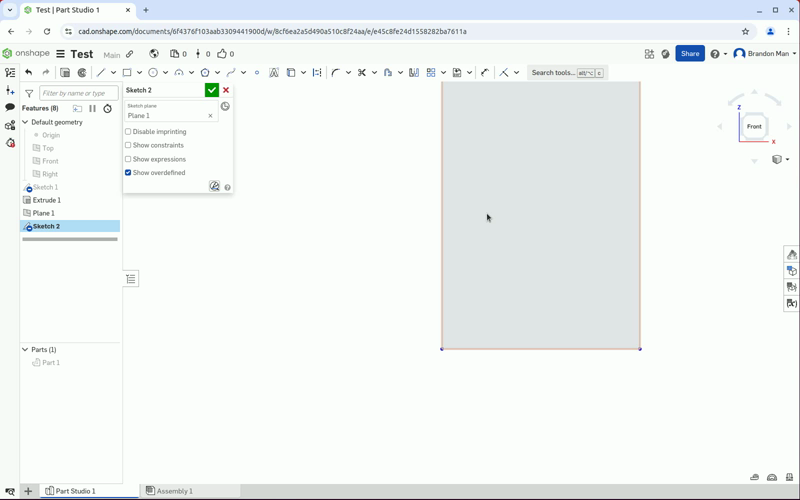
scroll(-6)
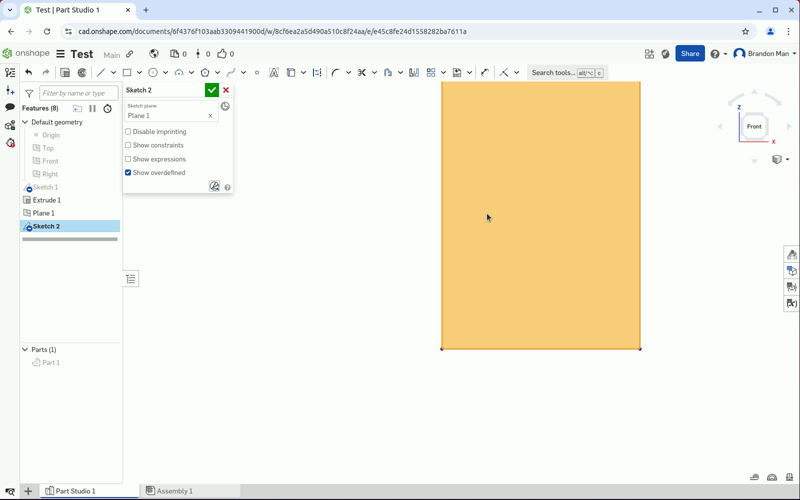
scroll(-6)
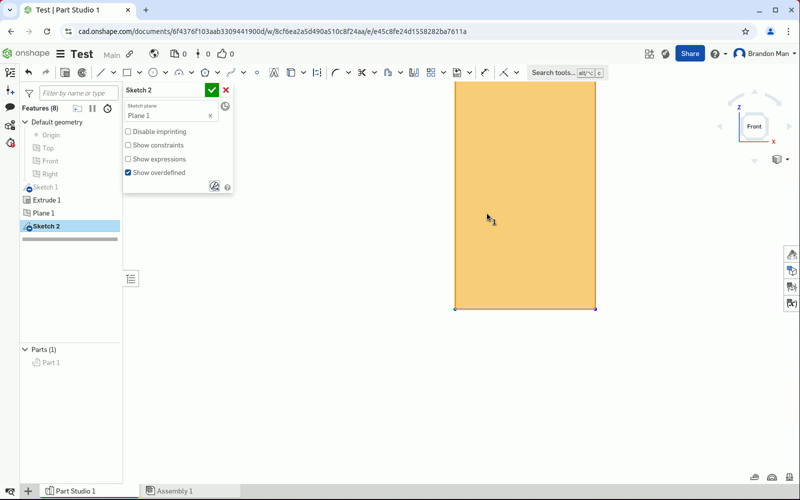
scroll(-6)
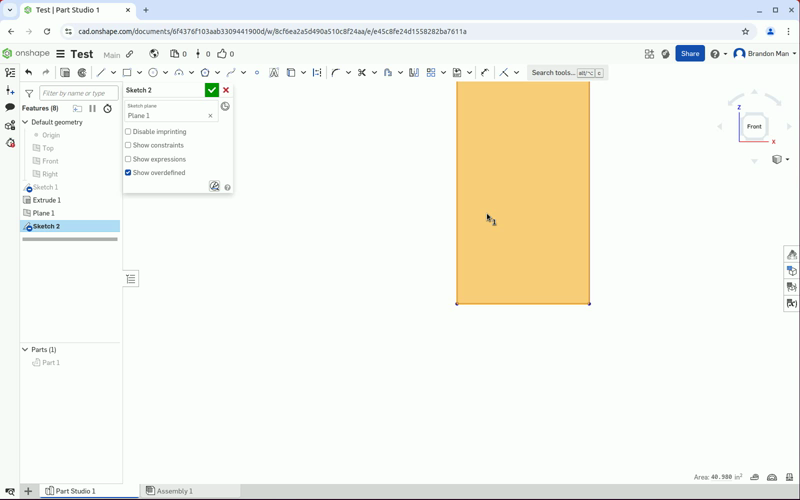
scroll(-6)
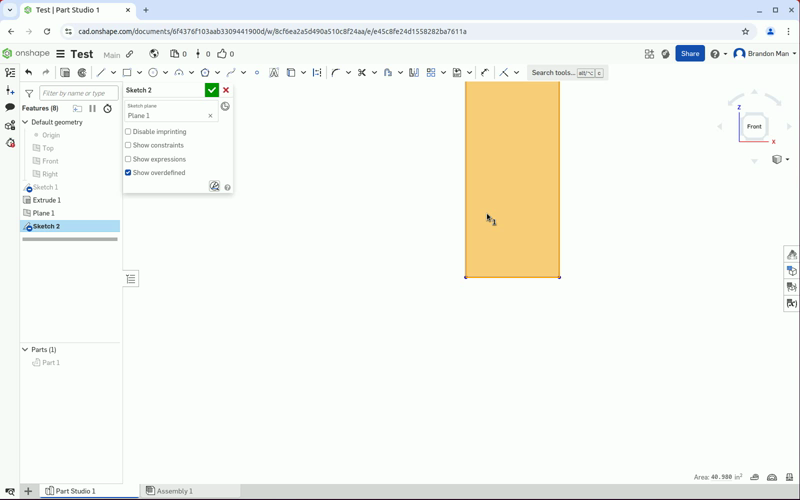
scroll(-6)
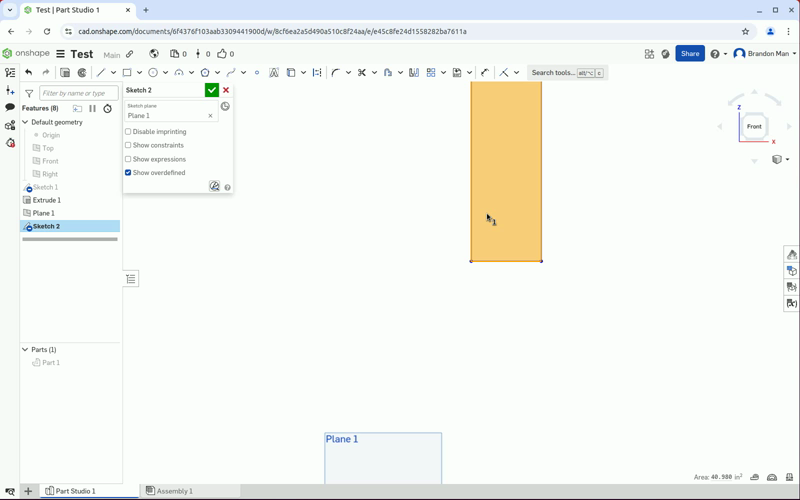
scroll(-6)
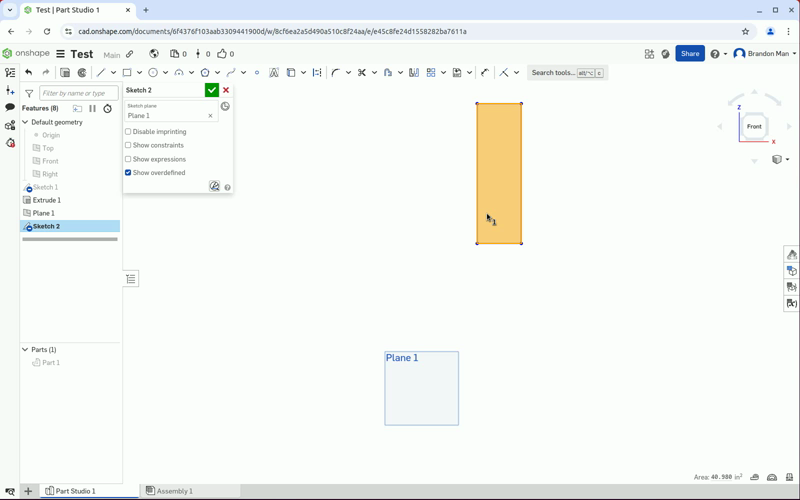
scroll(-6)
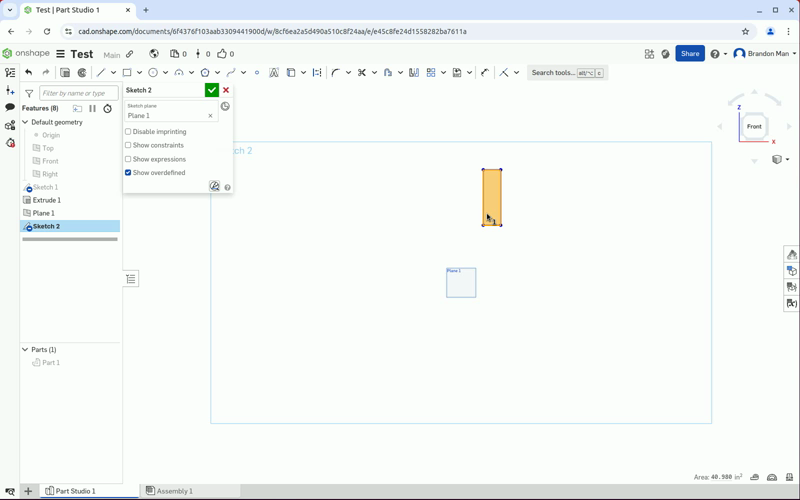
mouse_move(73, 352)
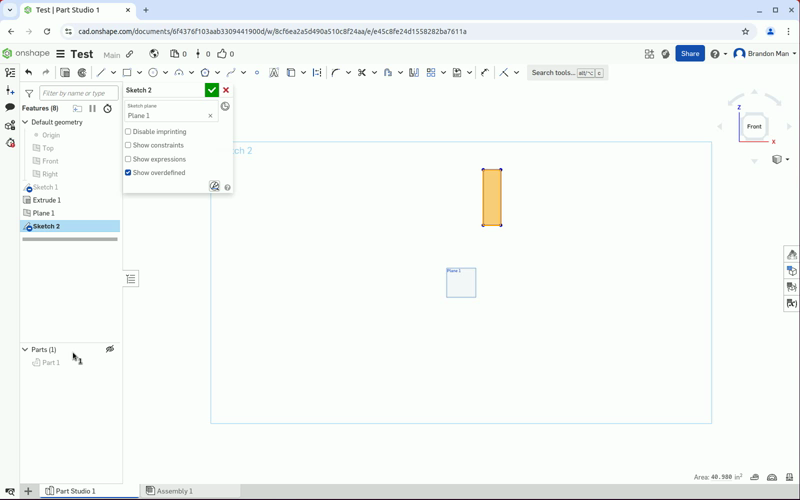
key(shift+y)
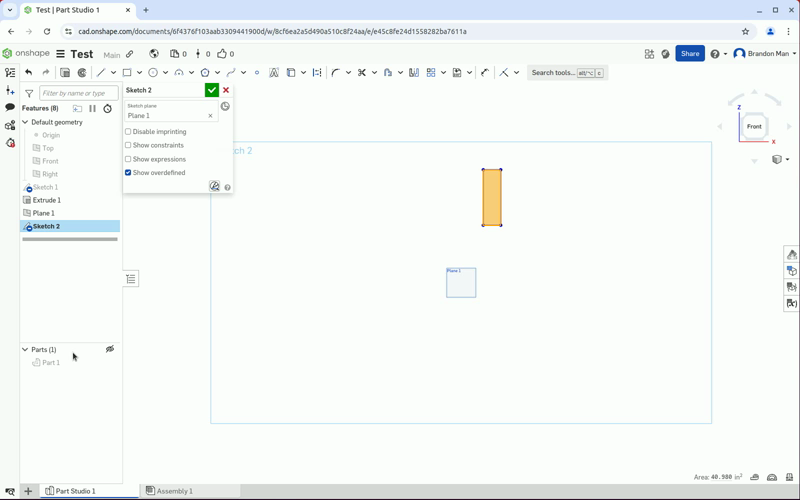
key(shift+e)
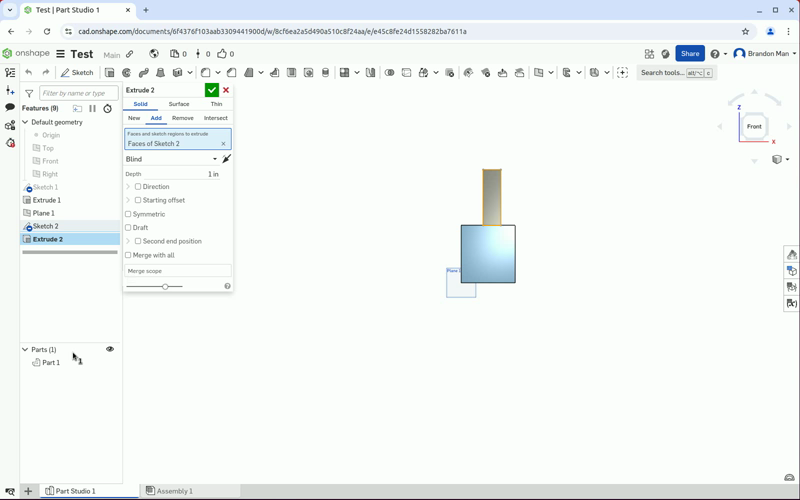
mouse_move(143, 106)
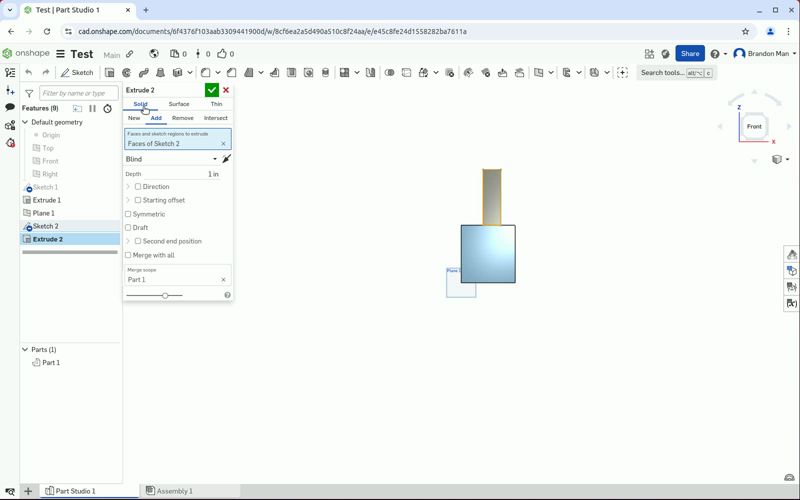
click(143, 106)
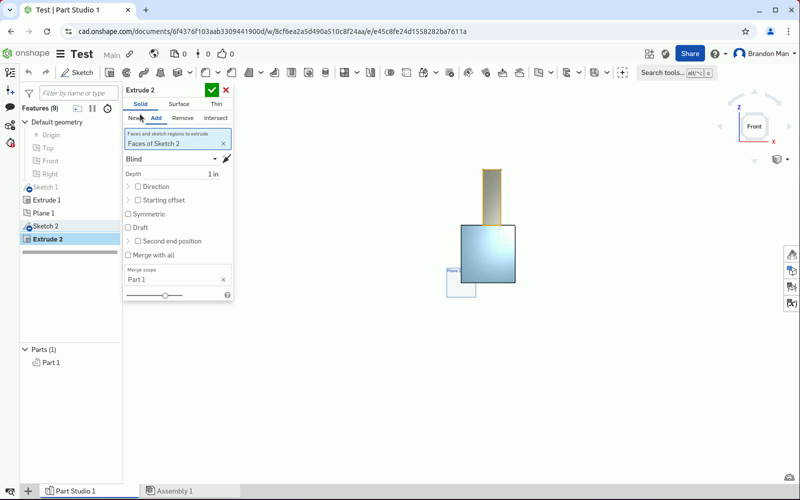
mouse_move(137, 120)
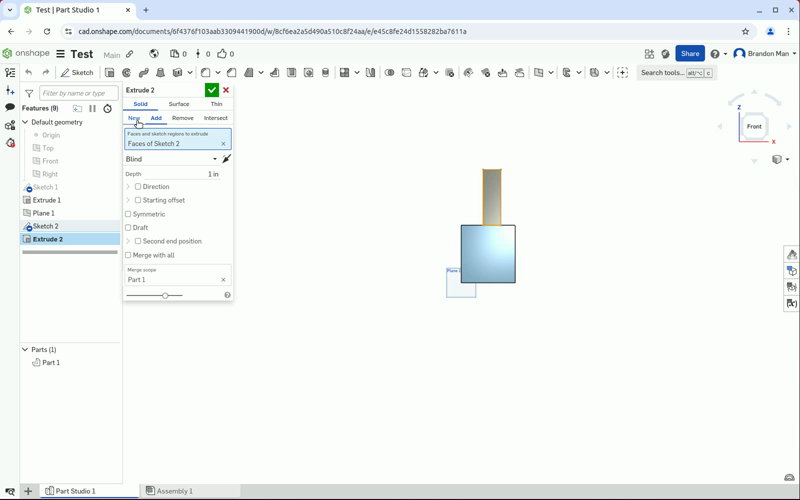
click(137, 120)
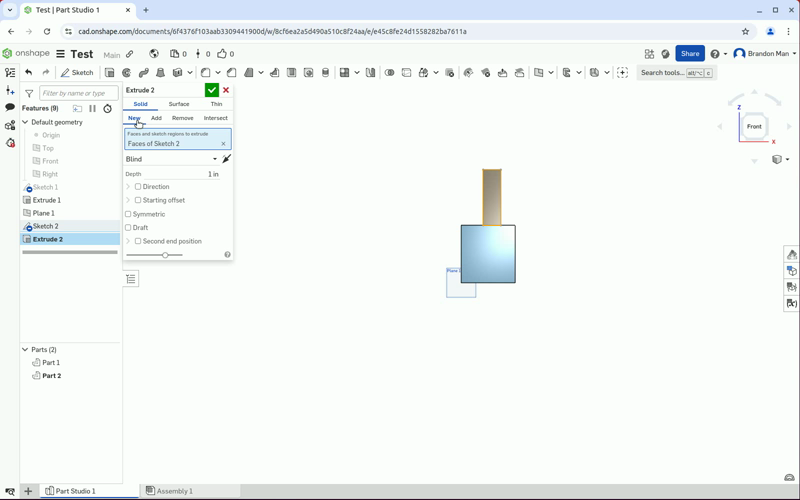
key(tab, 4)
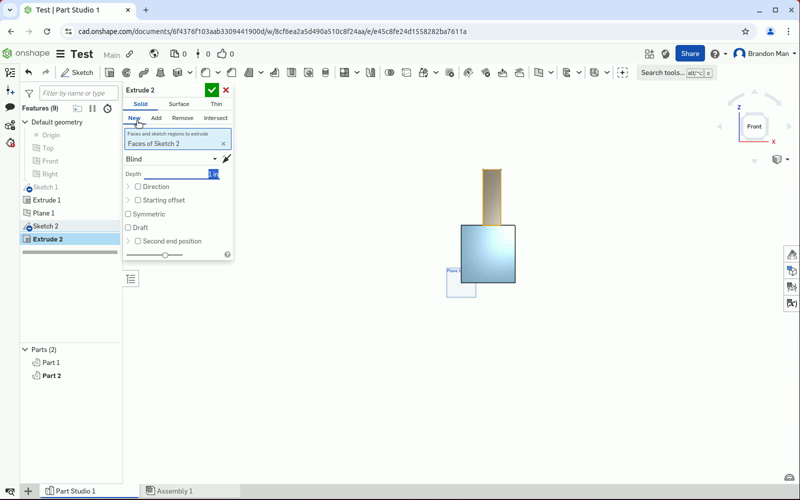
text(11.795)
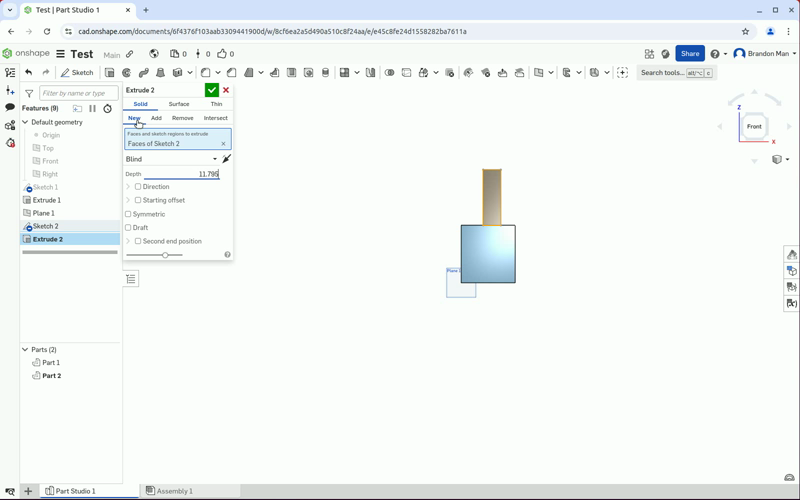
key(enter)
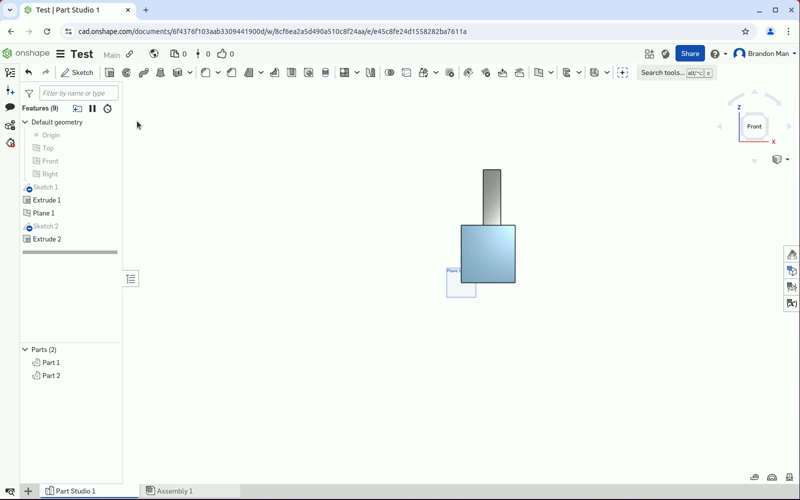
key(shift+h)
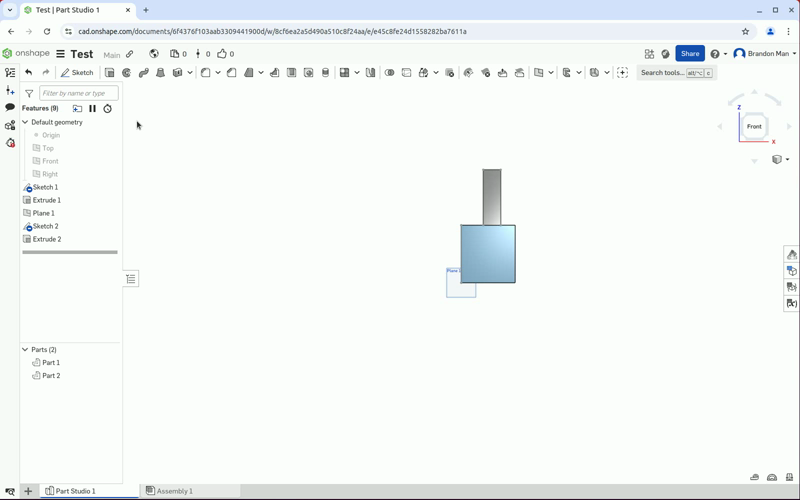
key(shift+h)
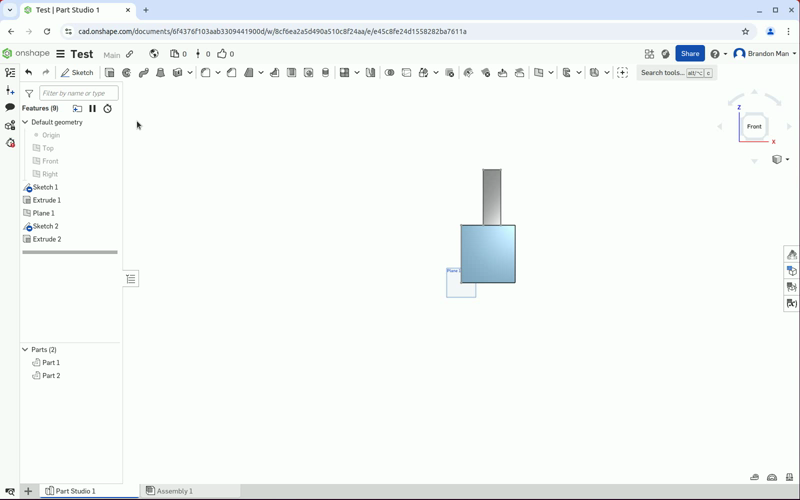
key(shift+7)
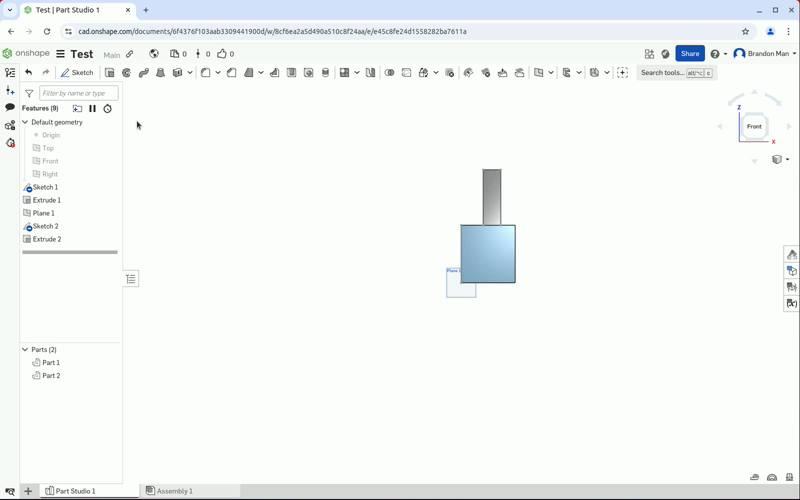
key(left, 2)
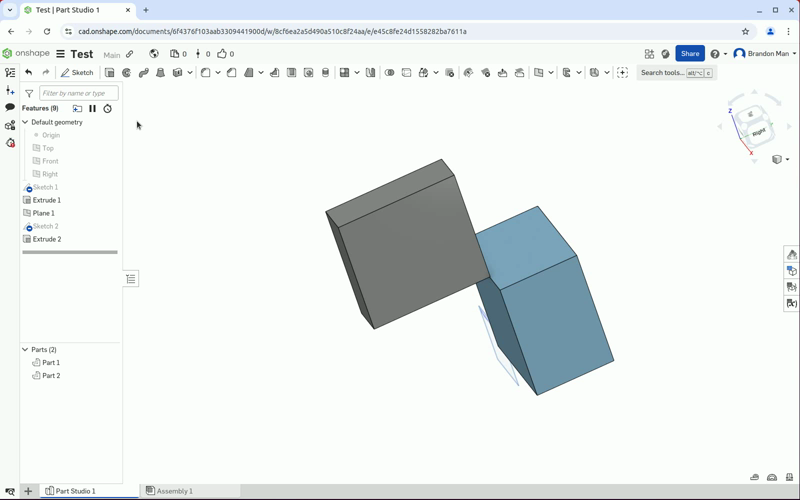
key(down, 2)
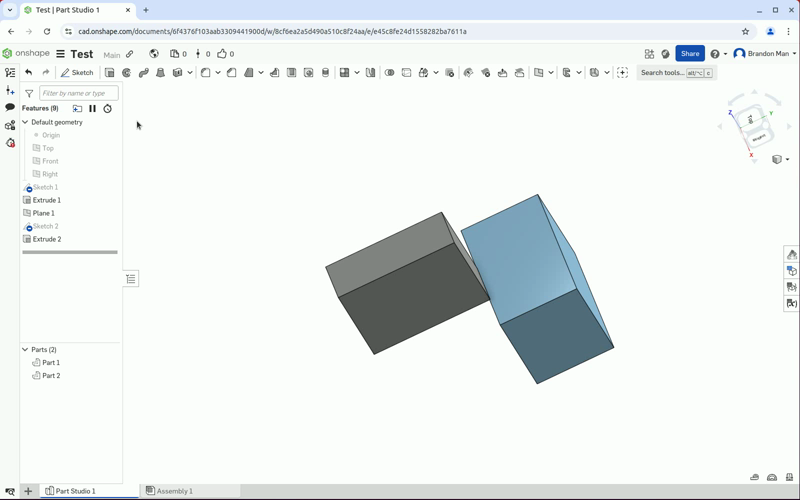
key(up, 2)
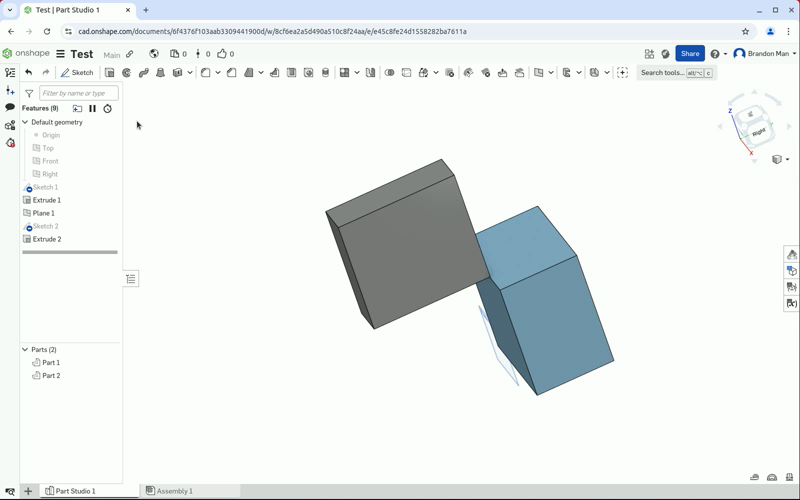
key(right, 2)
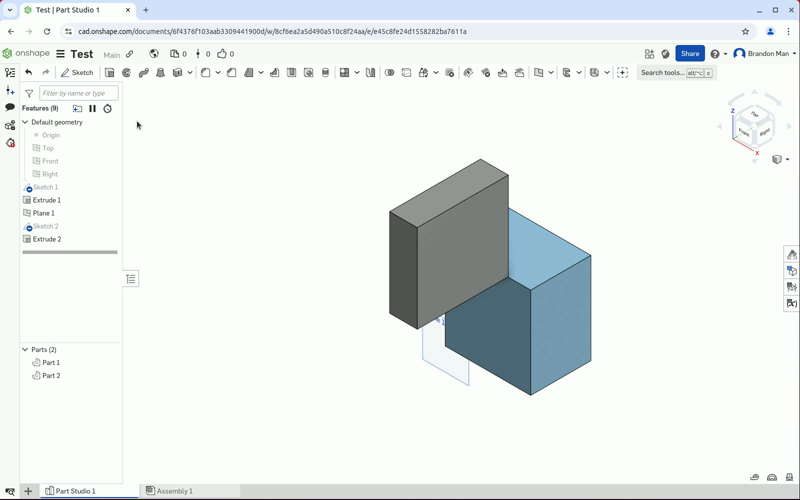
mouse_move(73, 189)
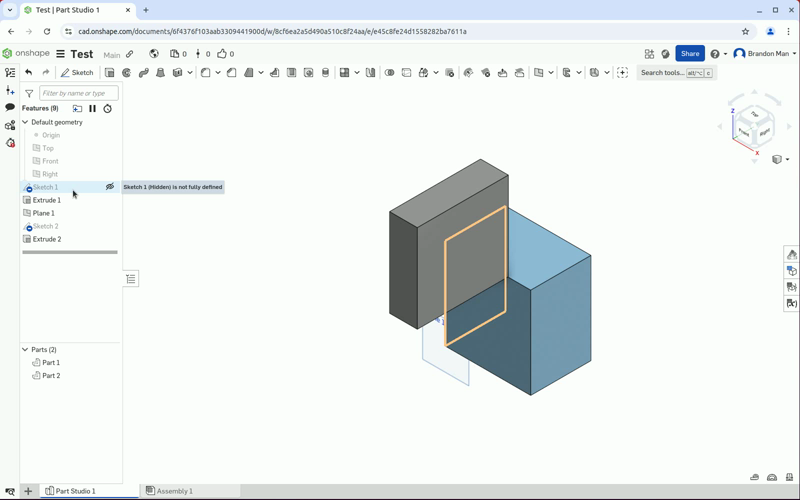
click(73, 189)